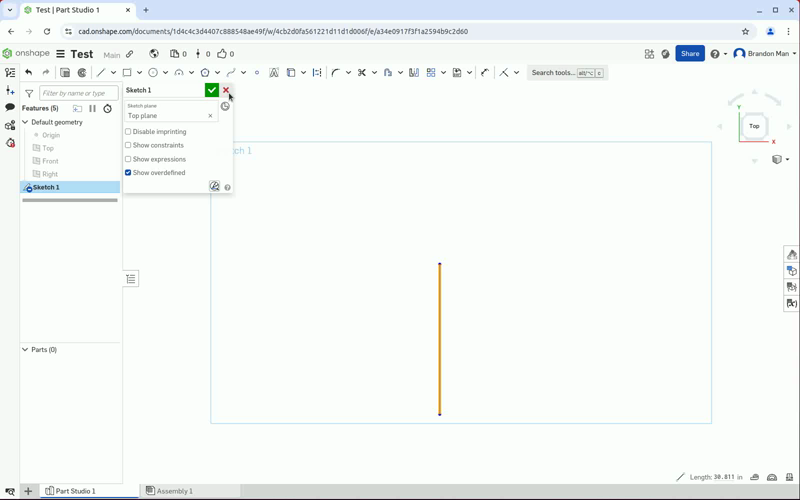
key(shift+h)
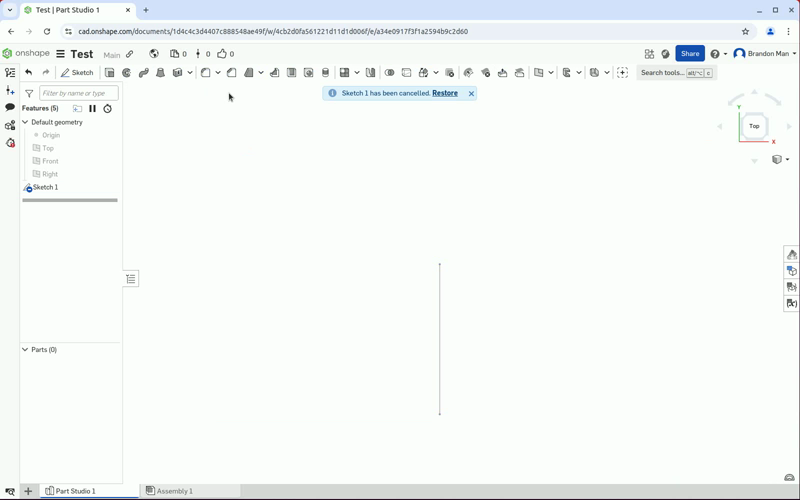
key(shift+s)
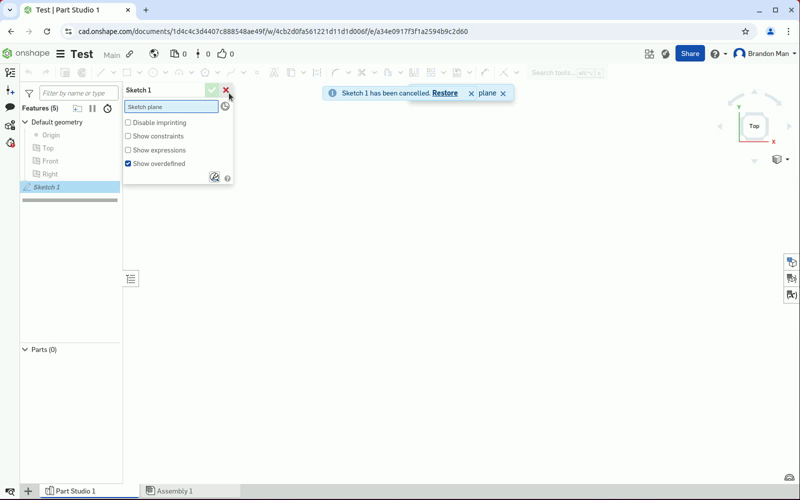
mouse_move(73, 150)
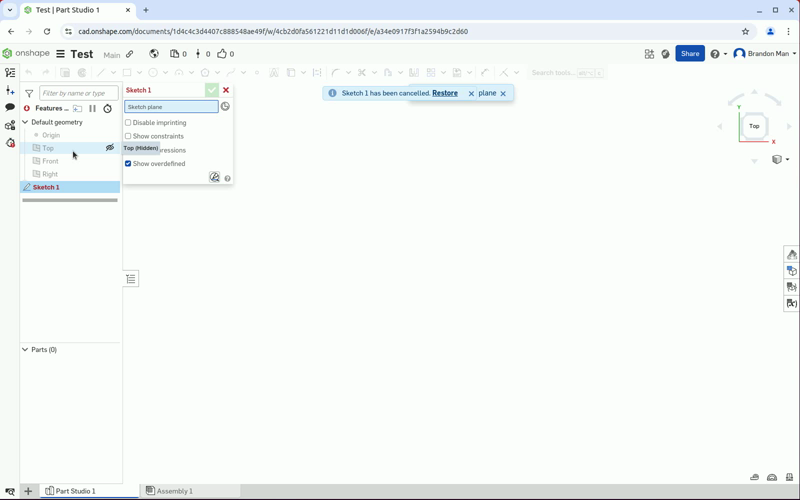
click(73, 150)
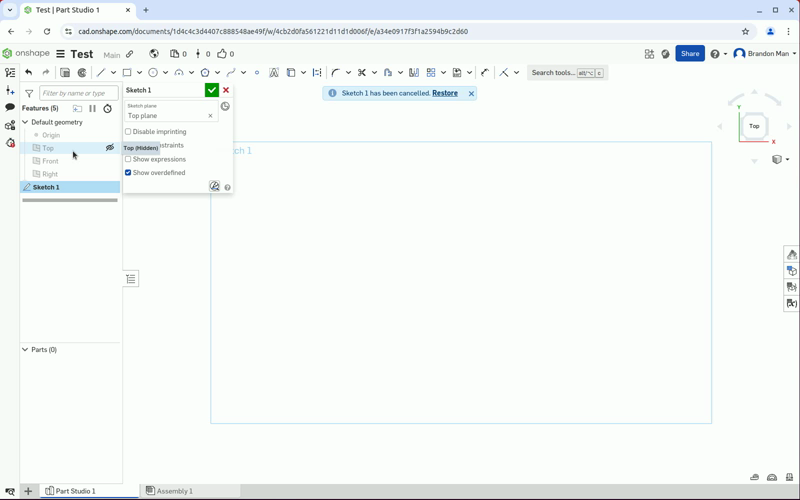
mouse_move(73, 352)
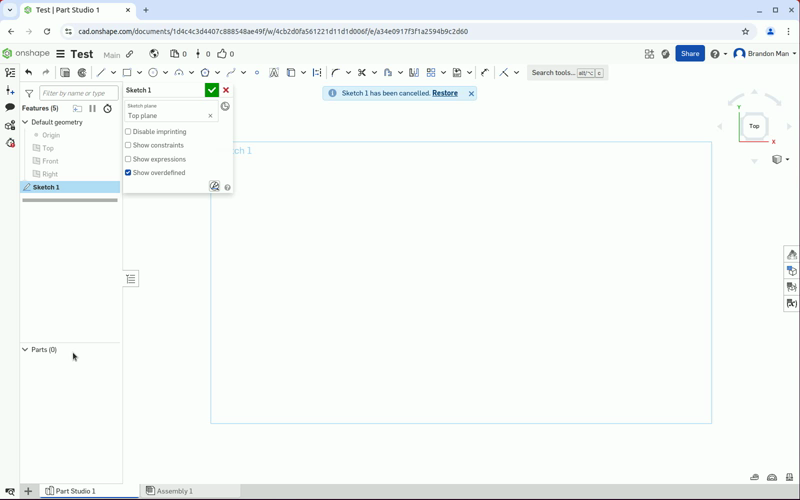
key(y)
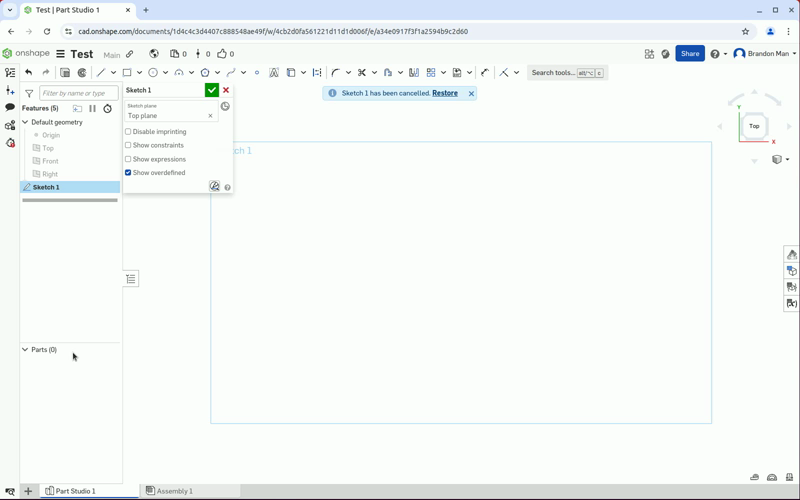
key(l)
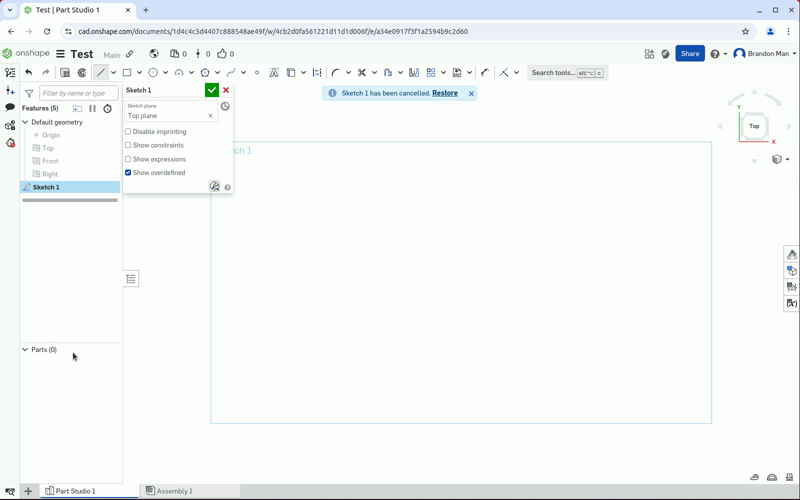
key_down(shift)
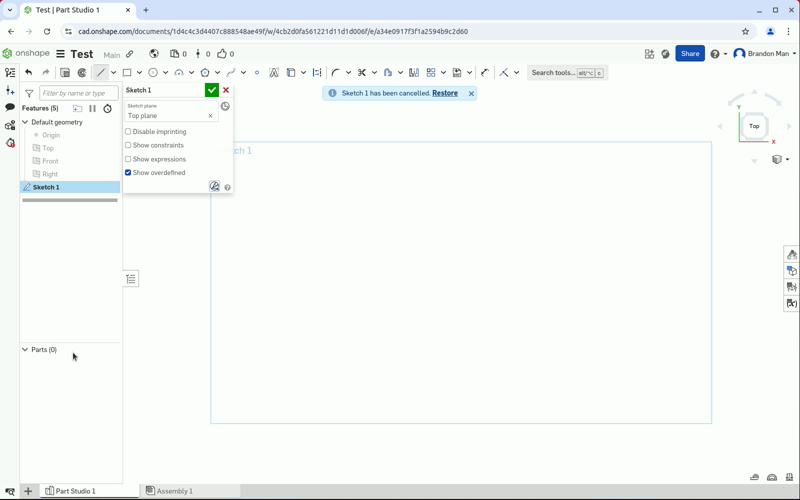
mouse_move(404, 339)
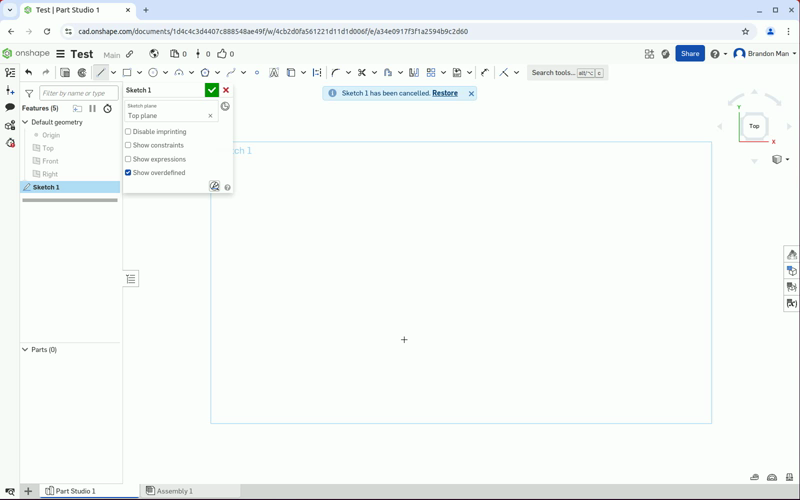
click(404, 339)
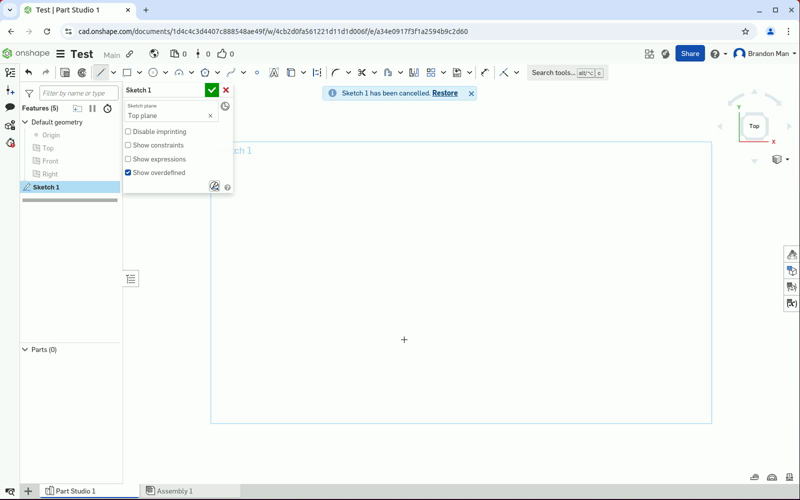
key_up(shift)
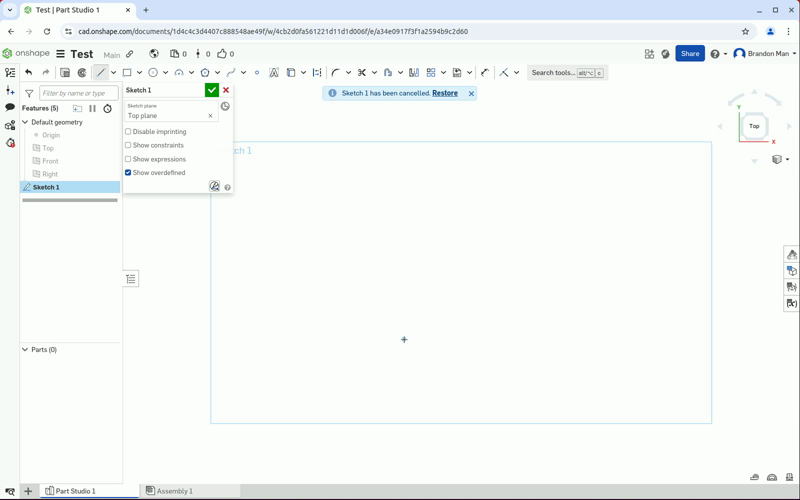
key_down(shift)
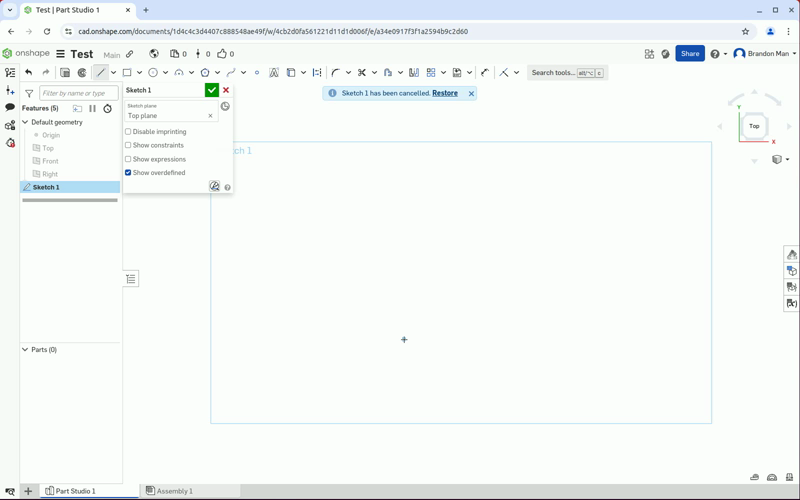
mouse_move(516, 339)
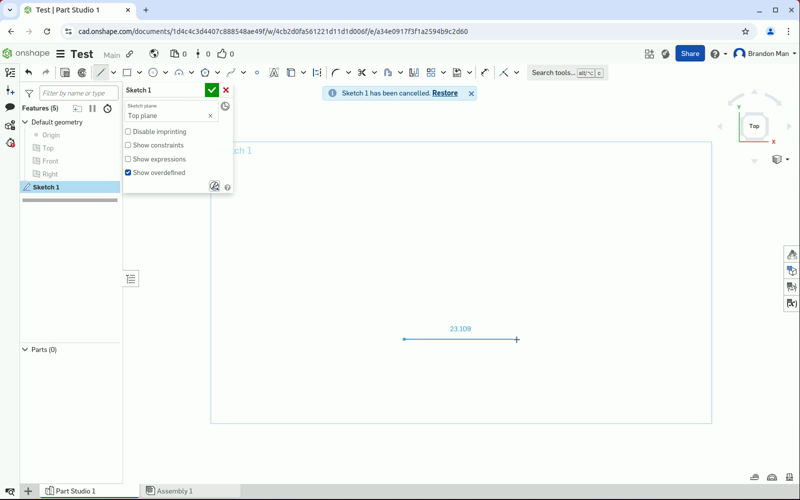
click(516, 339)
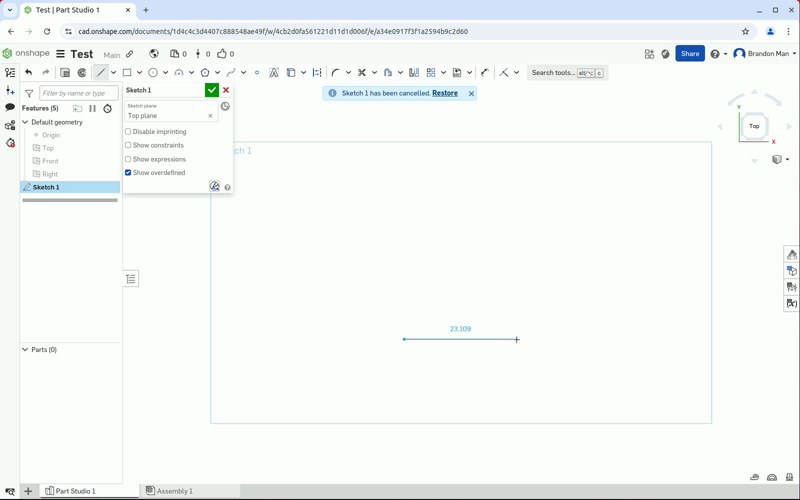
key_up(shift)
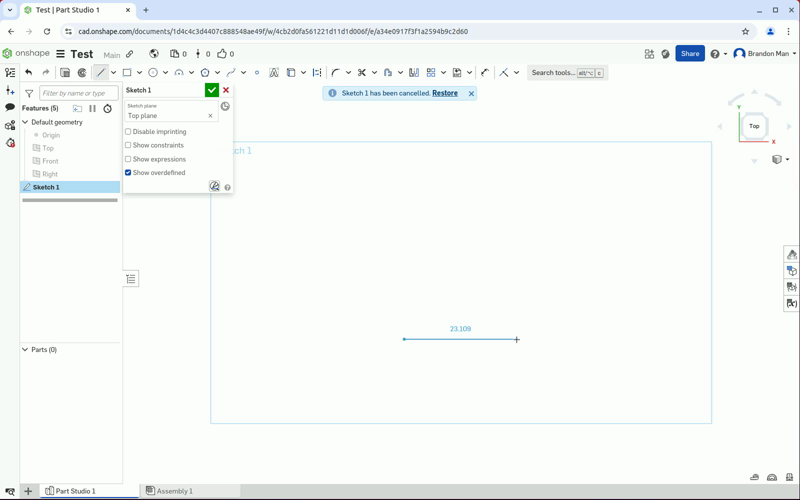
key_down(shift)
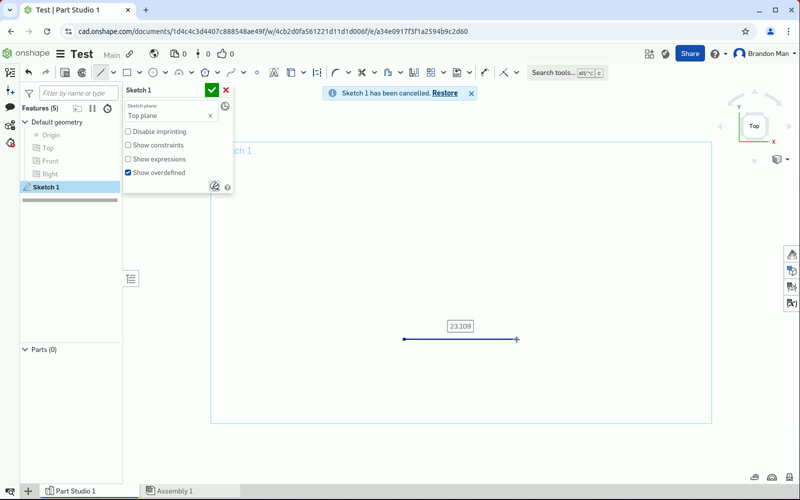
mouse_move(516, 226)
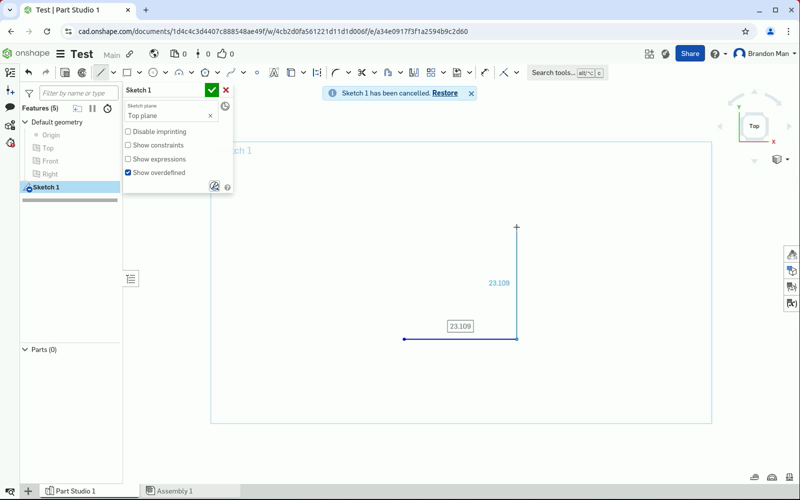
click(516, 226)
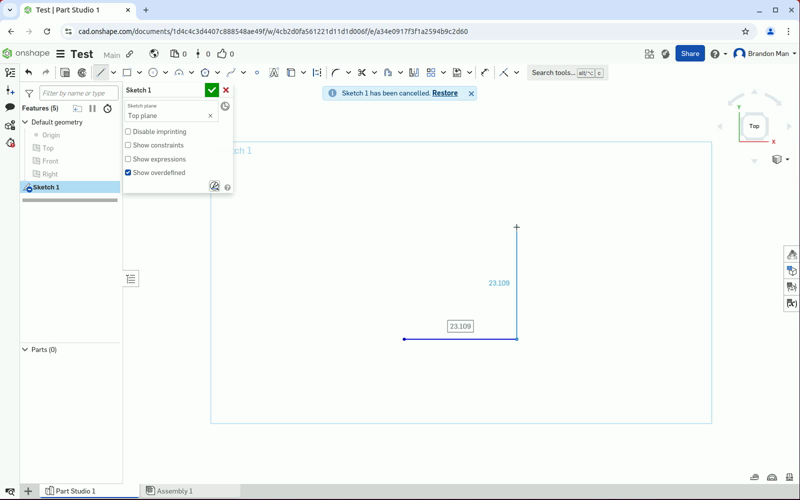
key_up(shift)
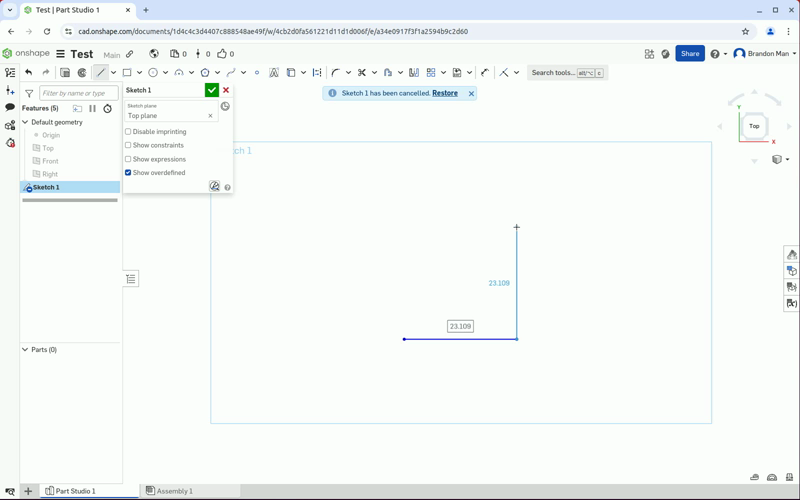
key_down(shift)
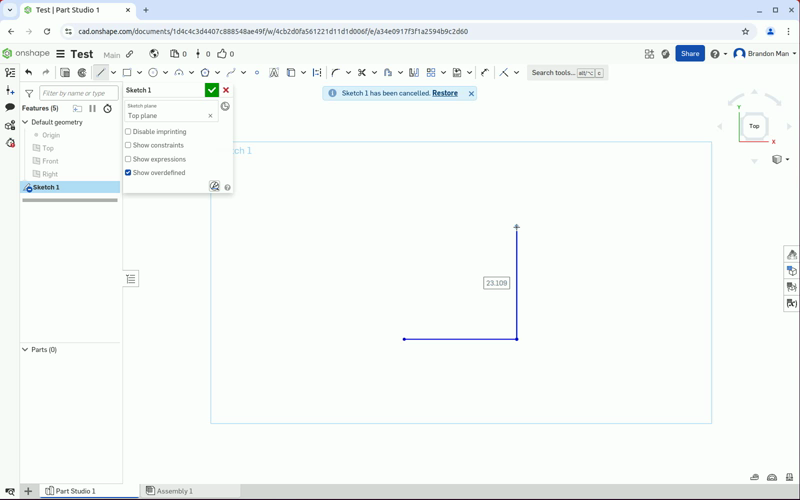
mouse_move(404, 226)
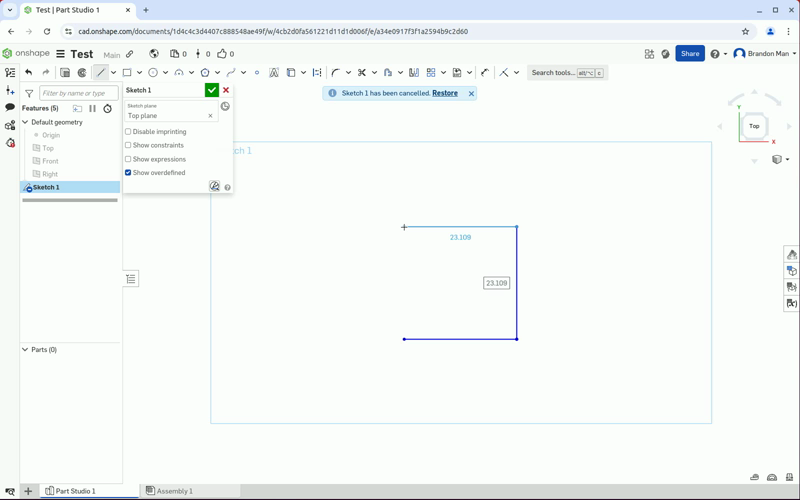
click(404, 226)
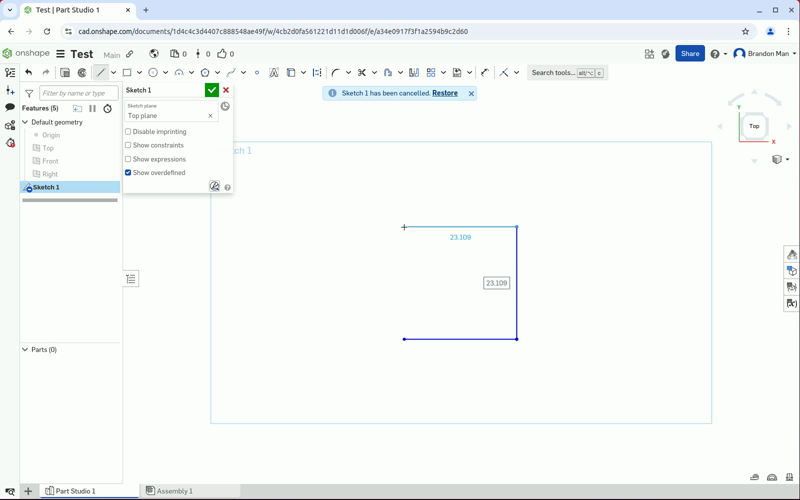
key_up(shift)
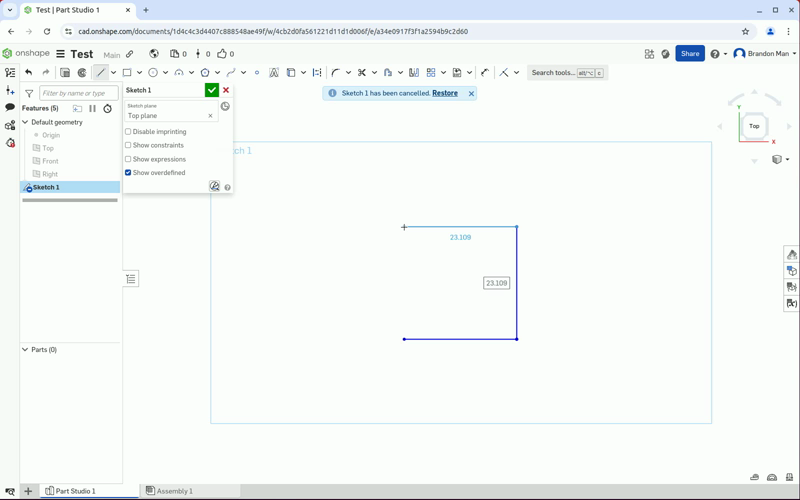
key_down(shift)
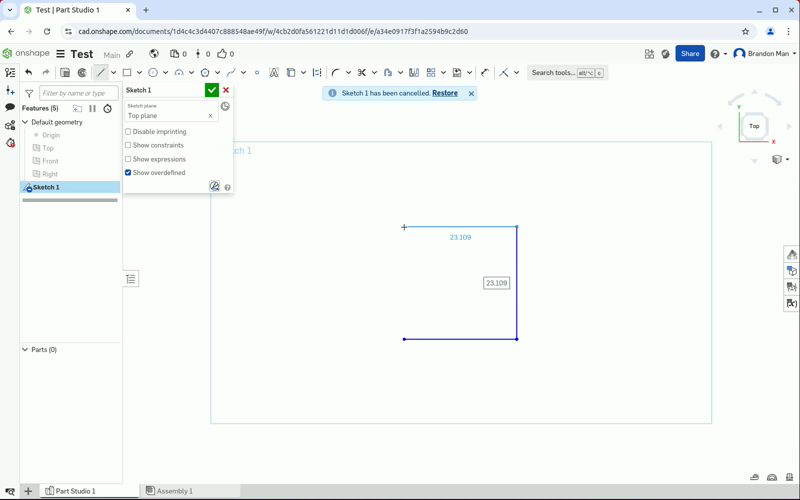
mouse_move(404, 339)
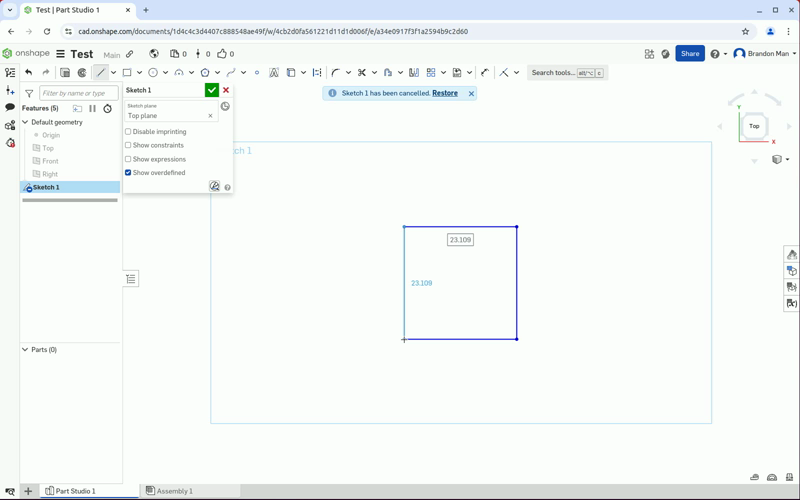
key_up(shift)
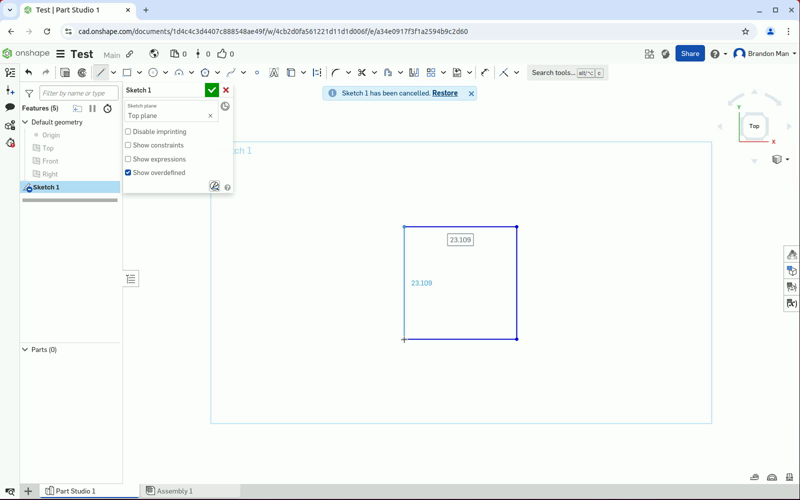
click(404, 339)
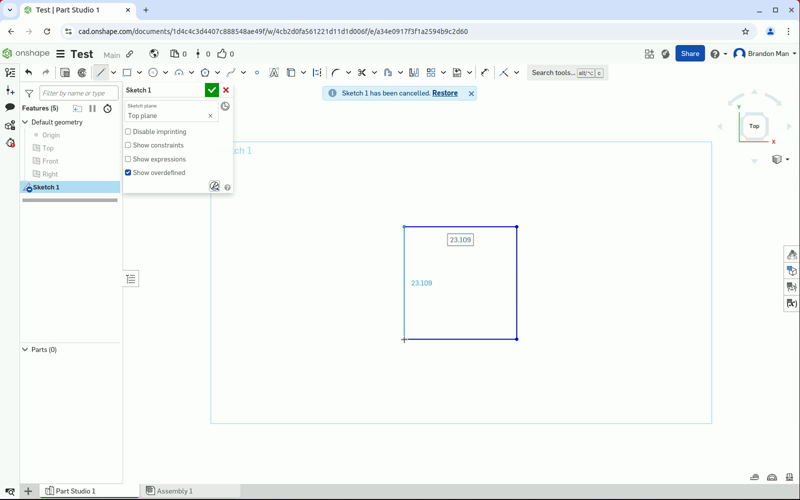
key(esc)
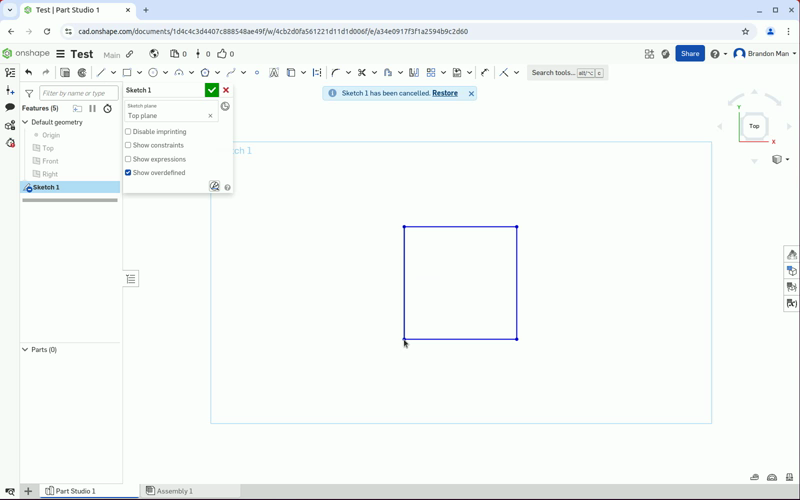
mouse_move(488, 266)
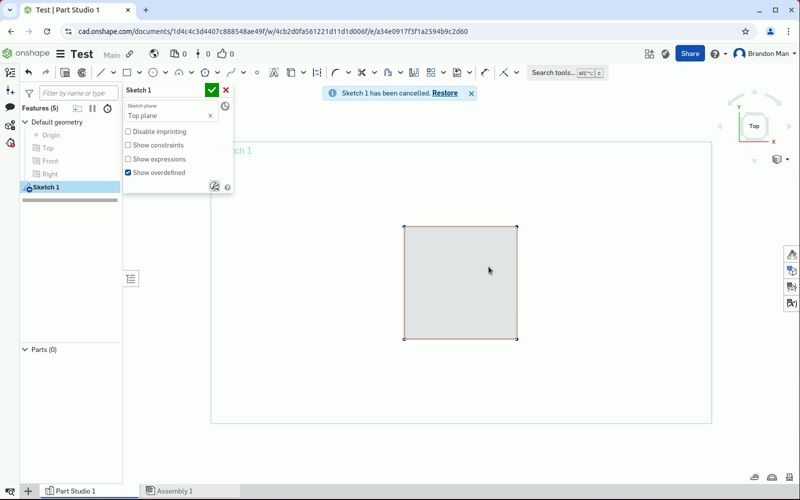
click(488, 266)
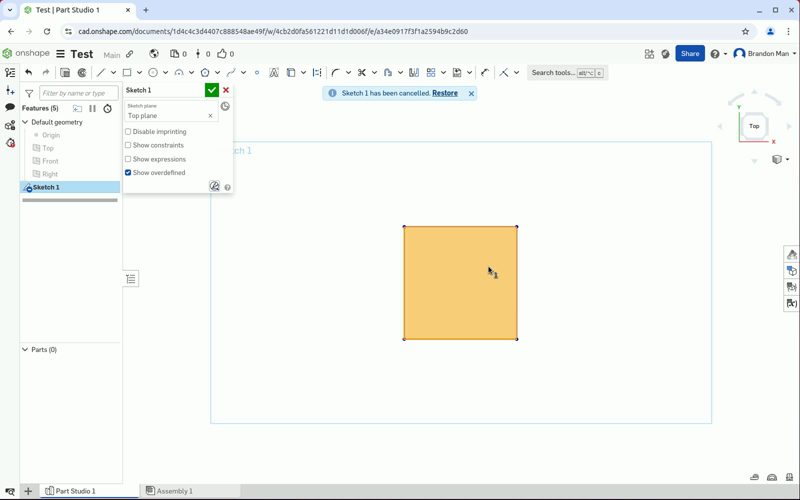
mouse_move(73, 352)
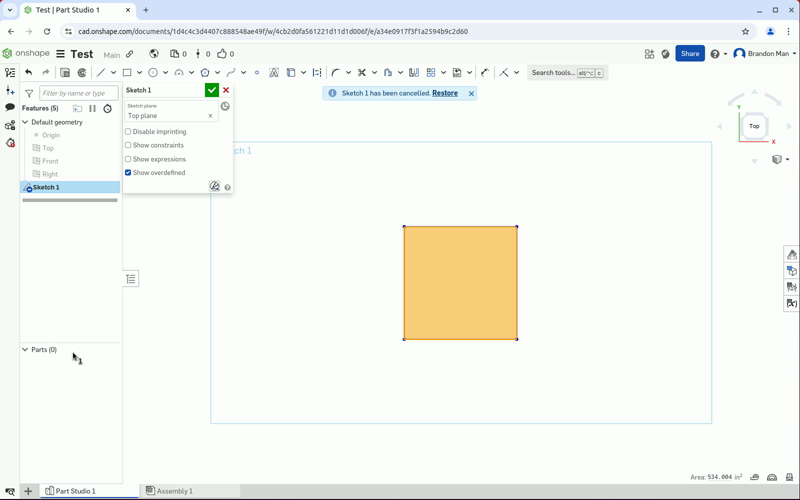
key(shift+y)
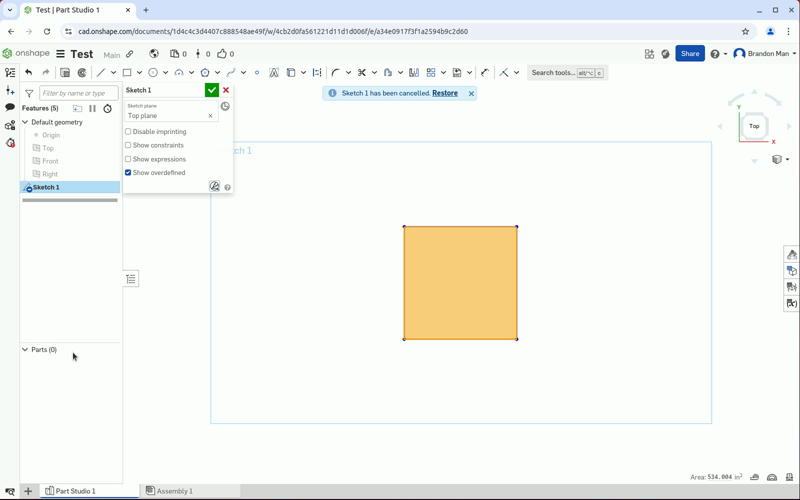
key(shift+e)
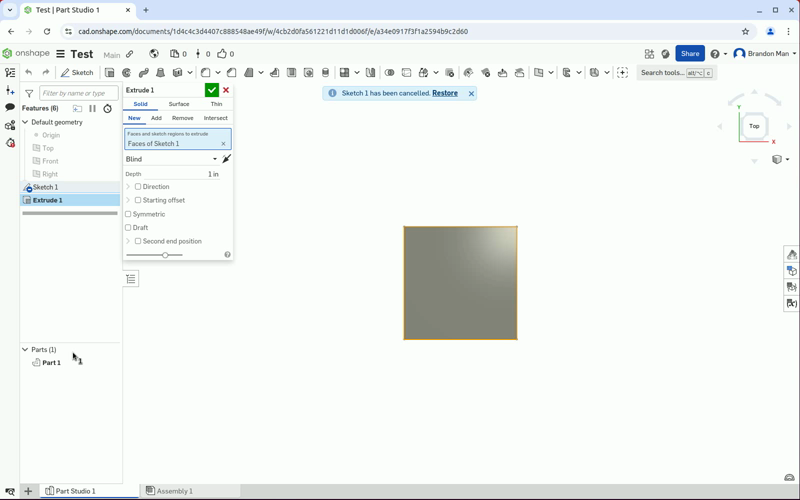
mouse_move(143, 106)
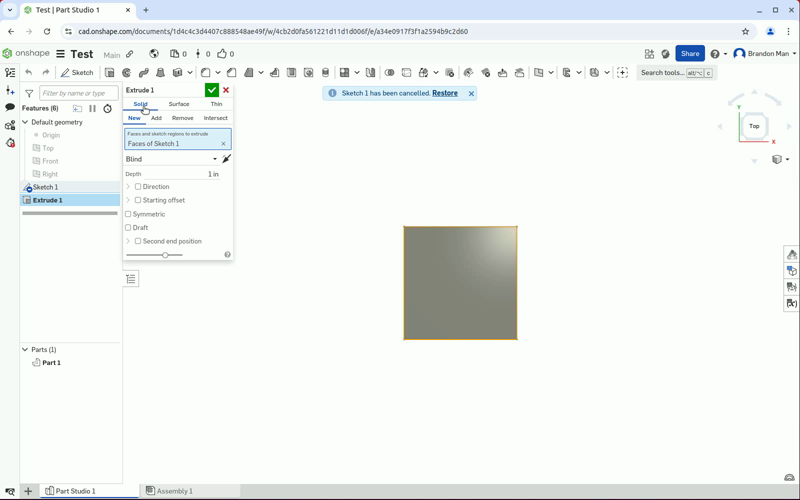
click(143, 106)
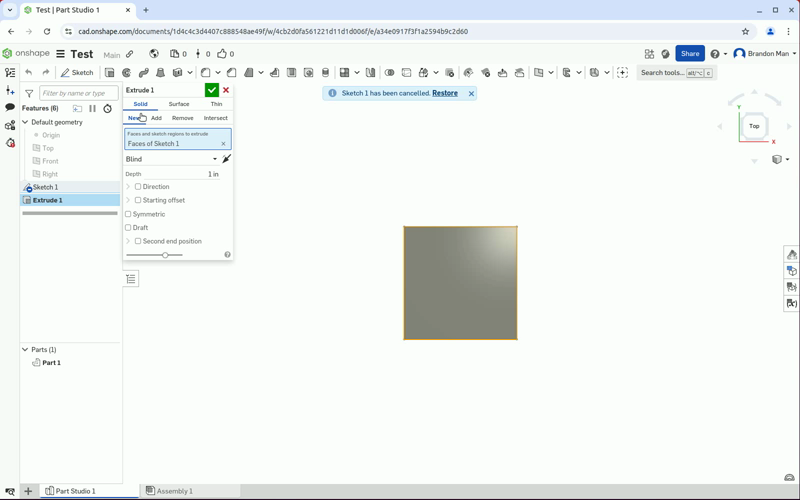
mouse_move(137, 120)
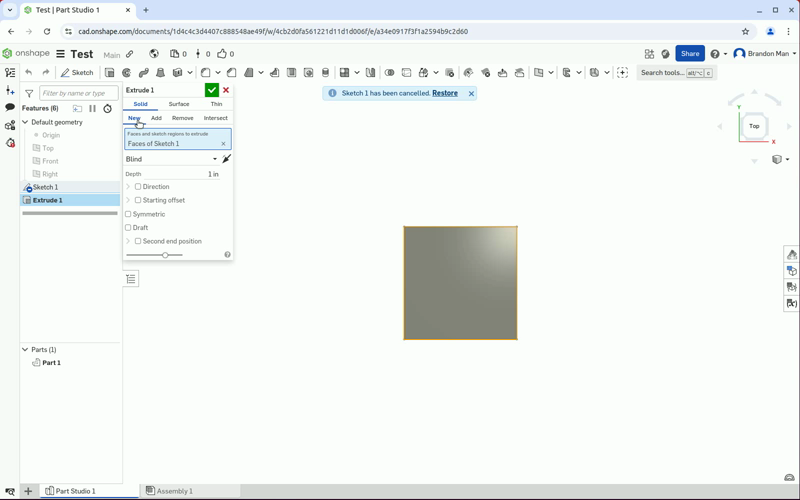
click(137, 120)
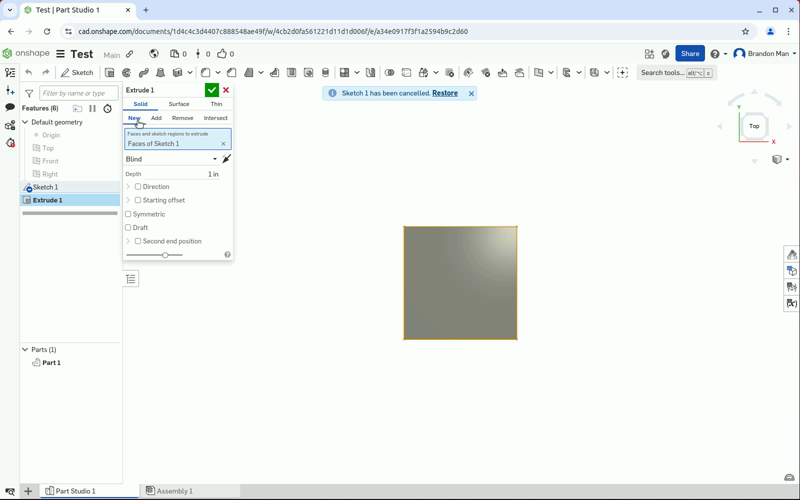
key(tab, 4)
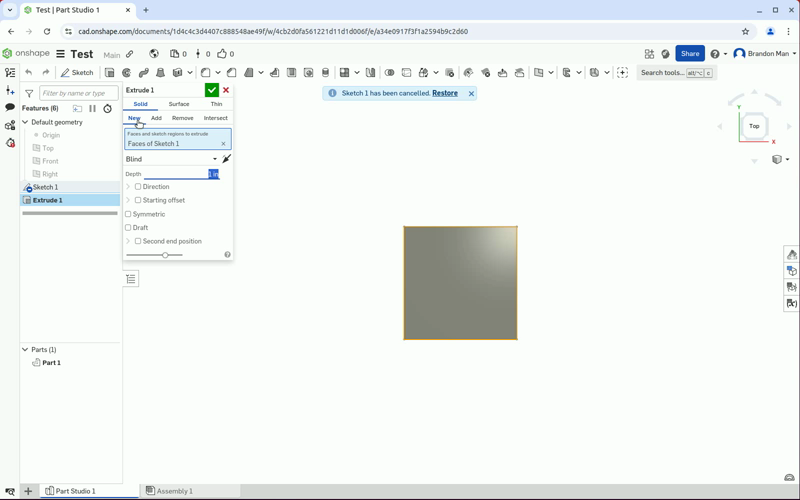
text(23.108)
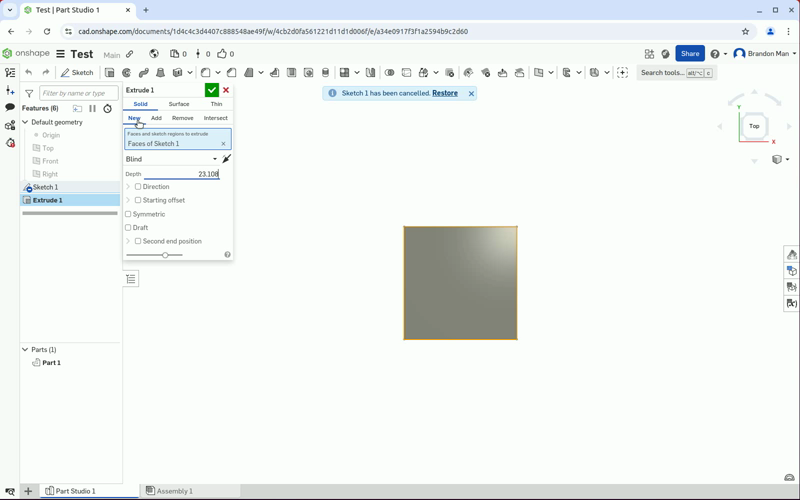
key(enter)
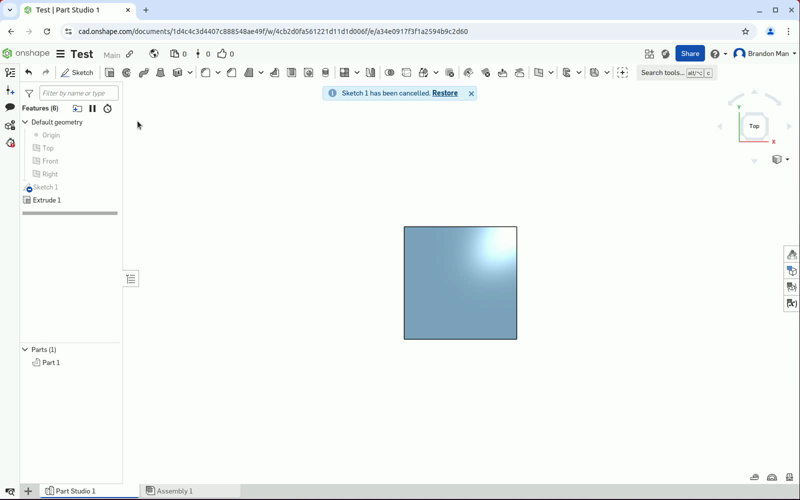
key(shift+h)
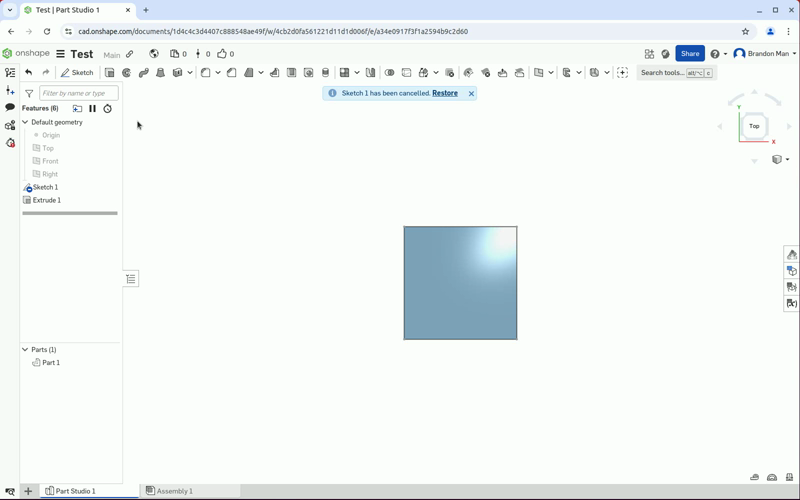
key(shift+h)
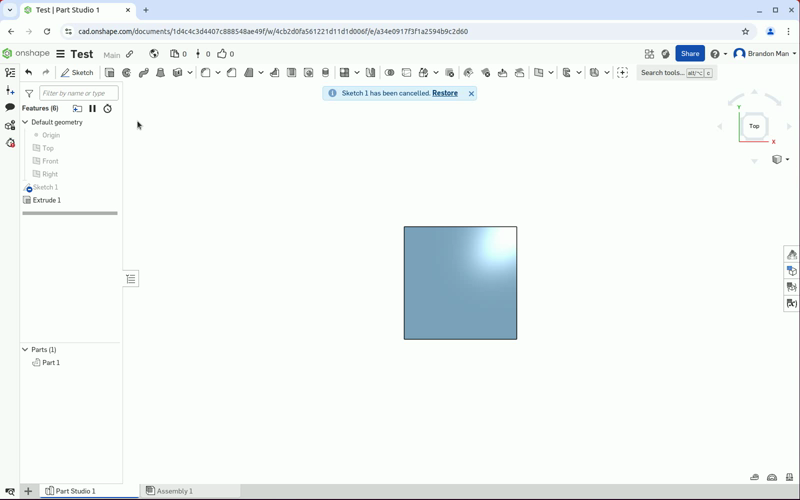
mouse_move(73, 189)
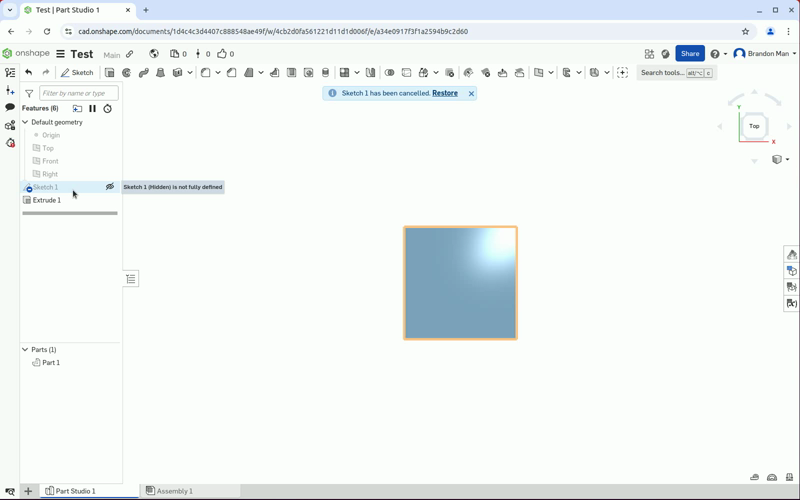
click(73, 189)
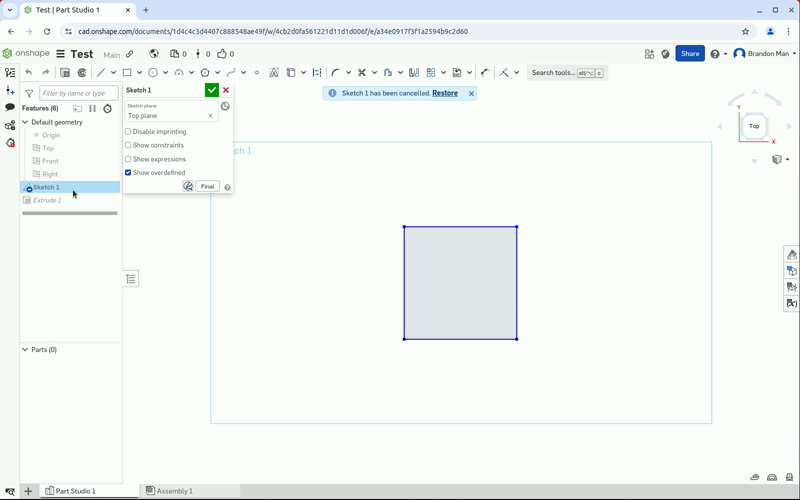
mouse_move(229, 92)
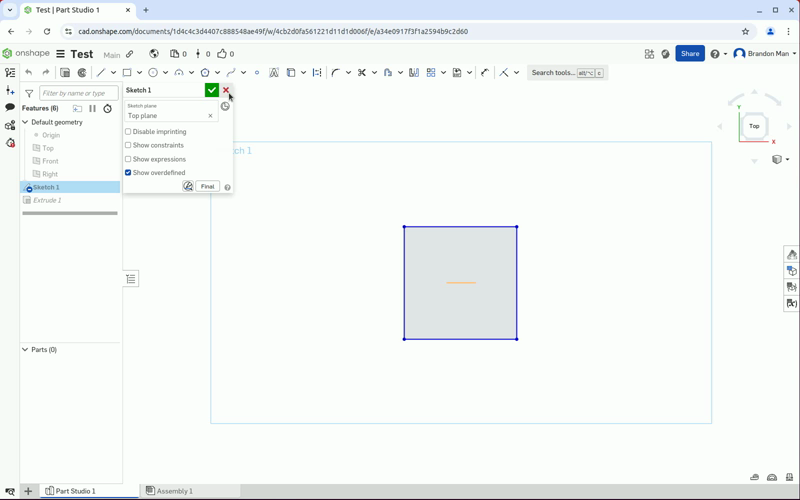
click(229, 92)
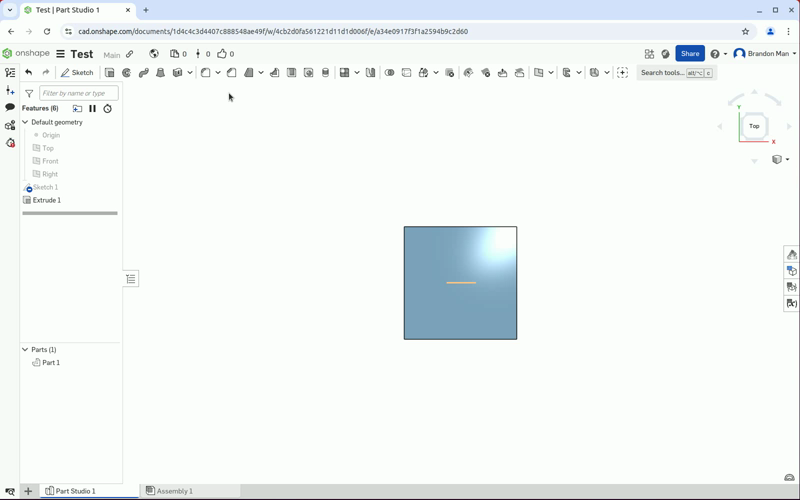
mouse_move(541, 75)
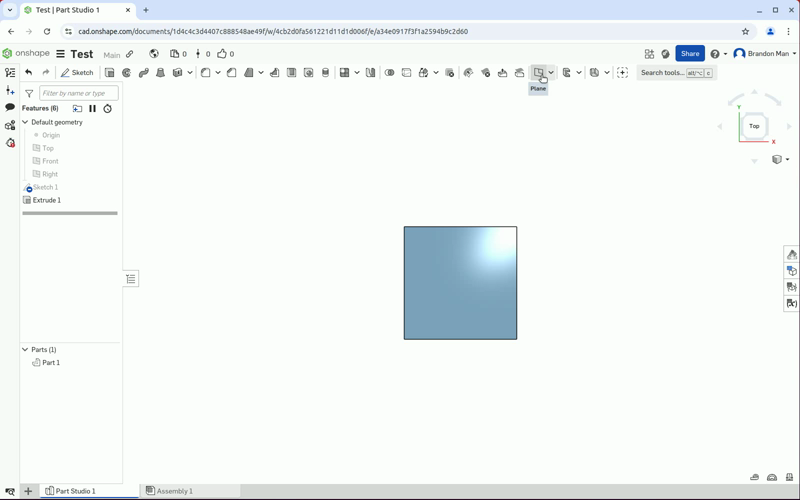
click(541, 75)
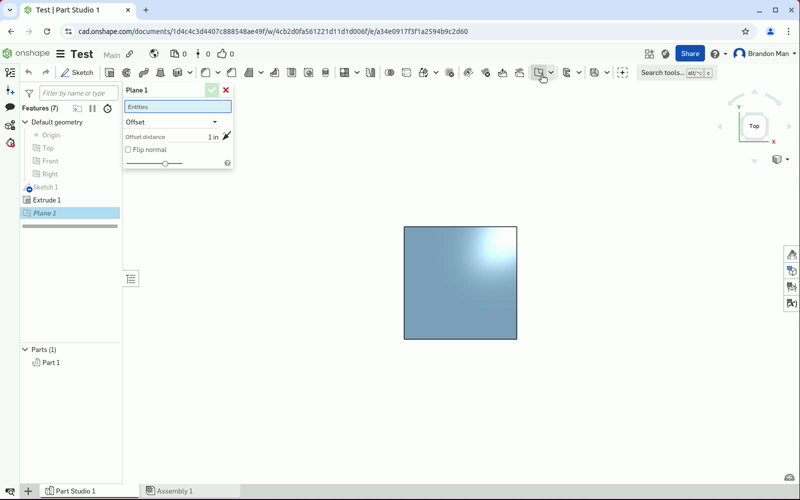
mouse_move(73, 150)
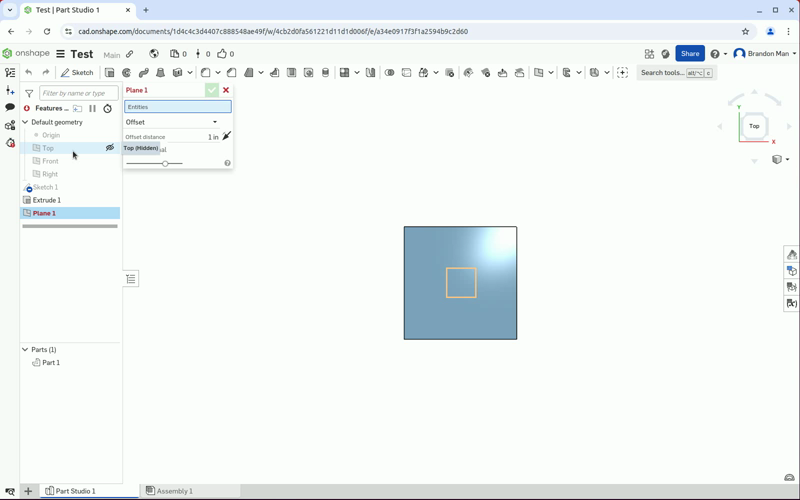
click(73, 150)
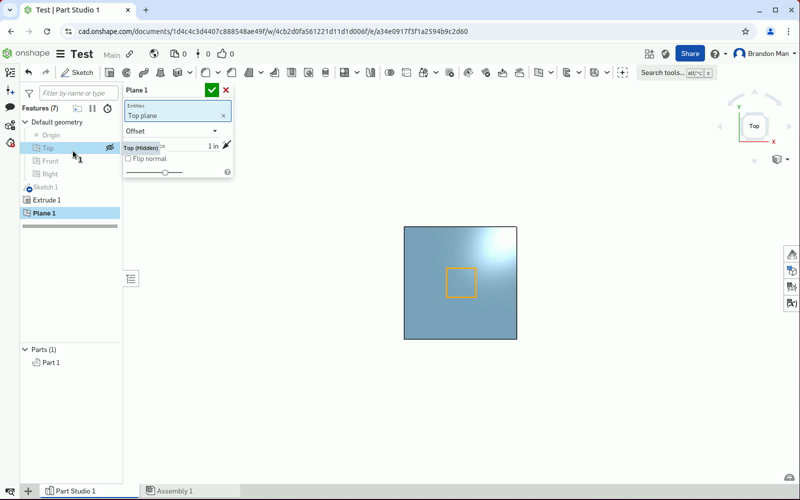
key(tab, 2)
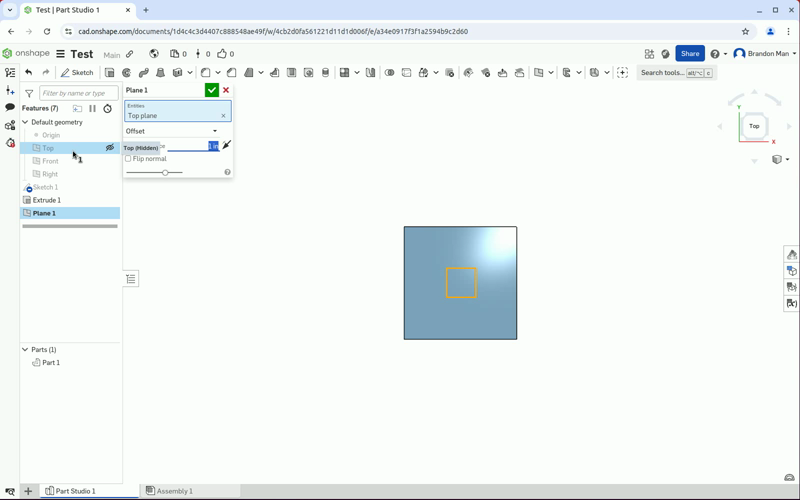
text(23.108)
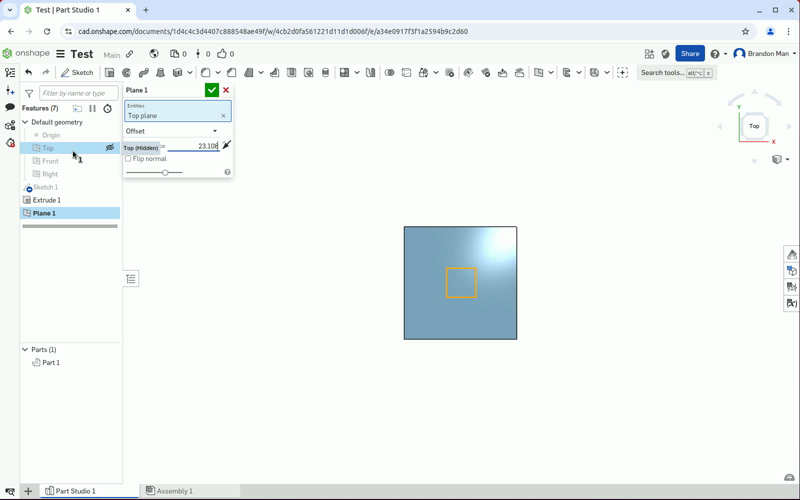
key(enter, 2)
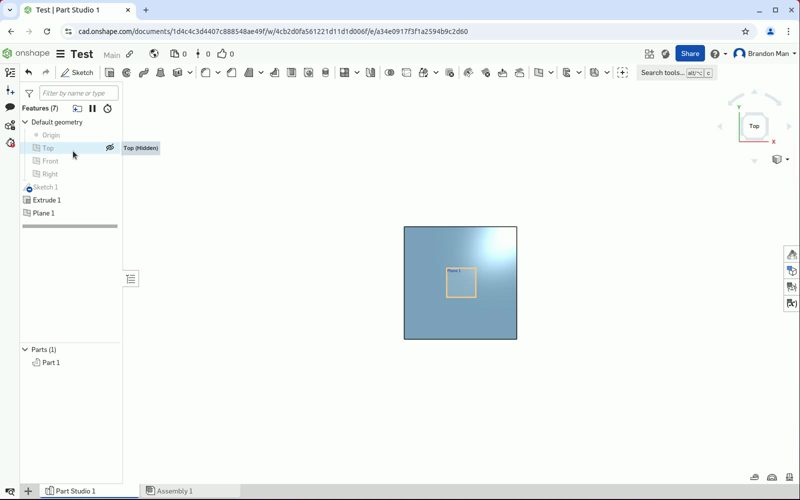
key(shift+s)
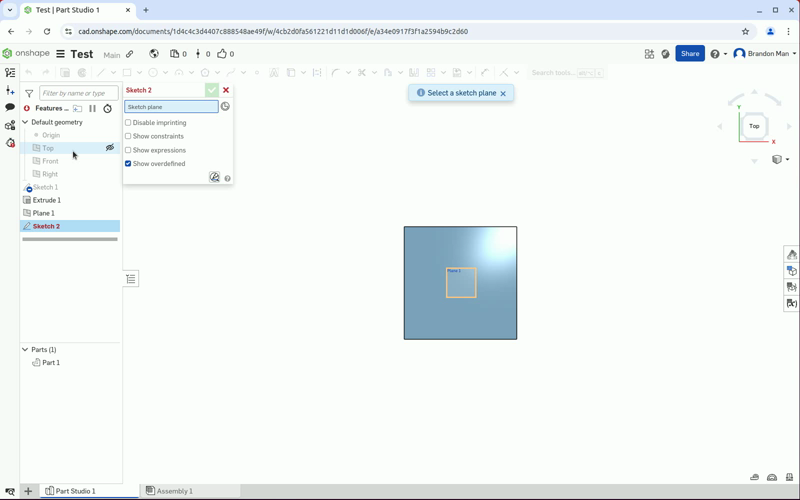
mouse_move(73, 215)
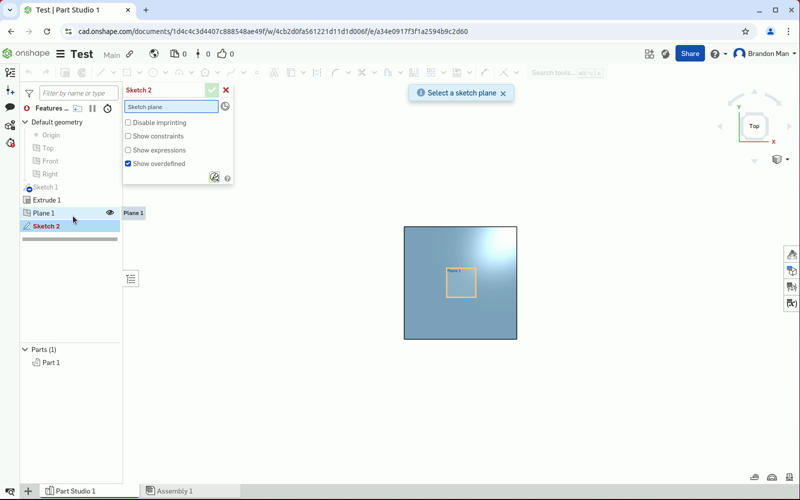
click(73, 215)
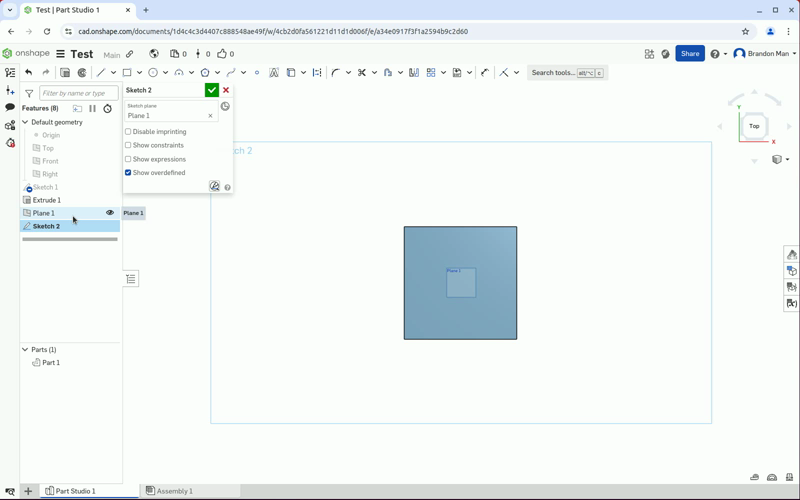
mouse_move(73, 352)
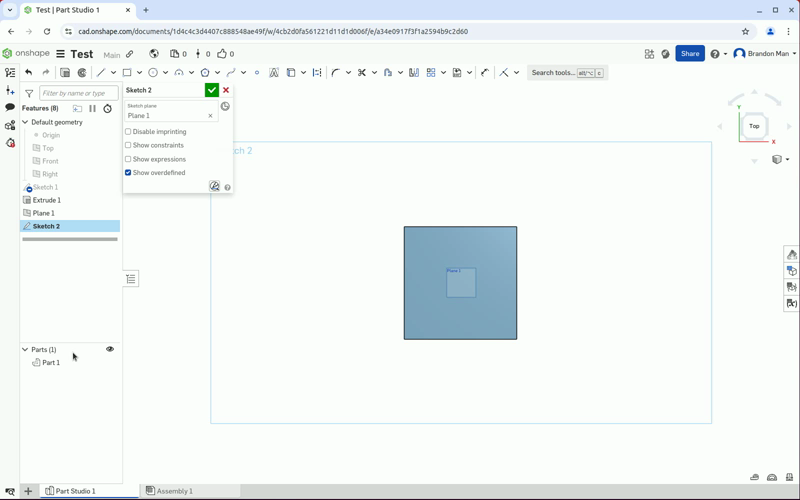
key(y)
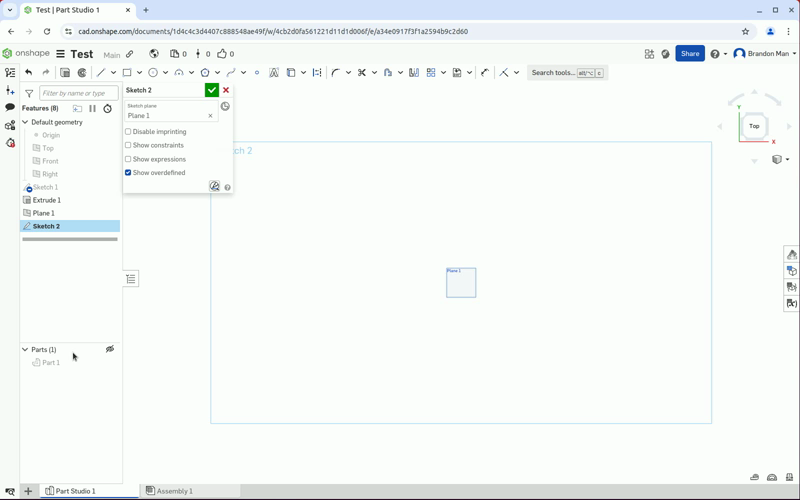
key(l)
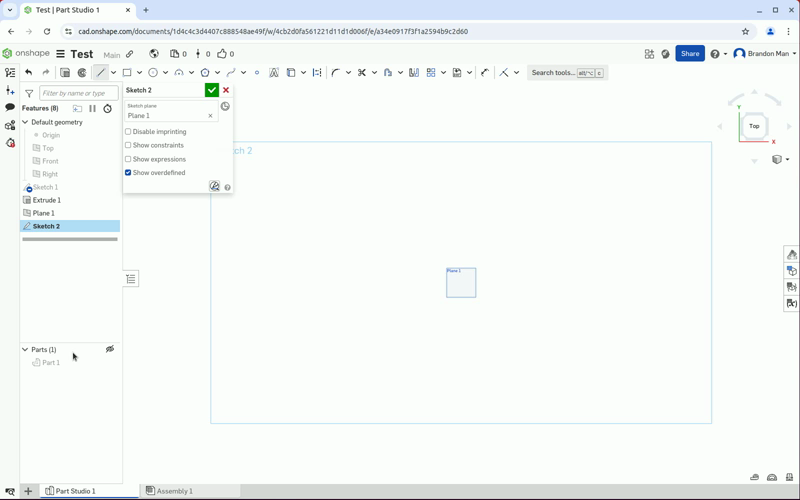
key_down(shift)
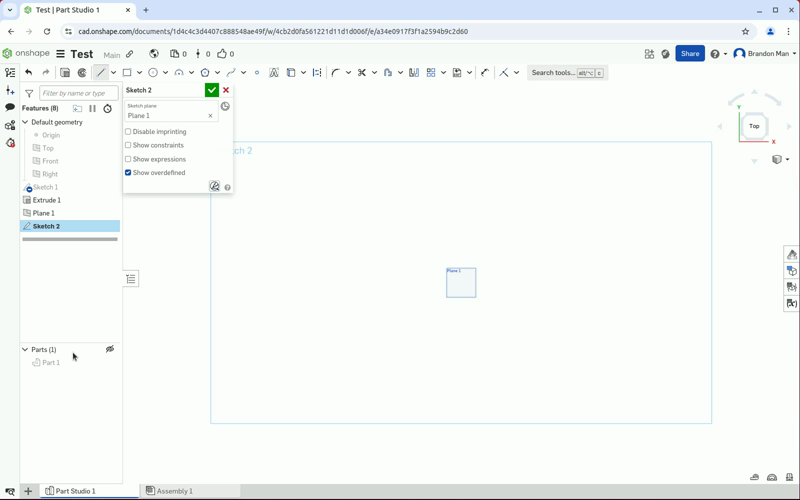
mouse_move(416, 327)
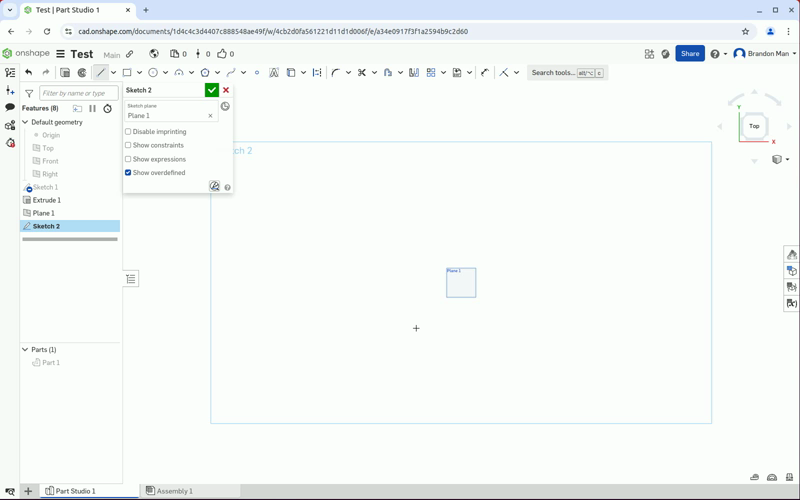
click(416, 327)
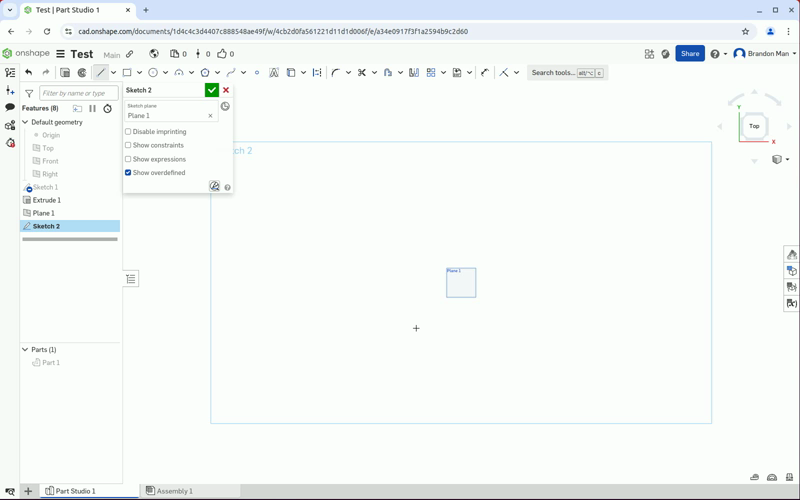
key_up(shift)
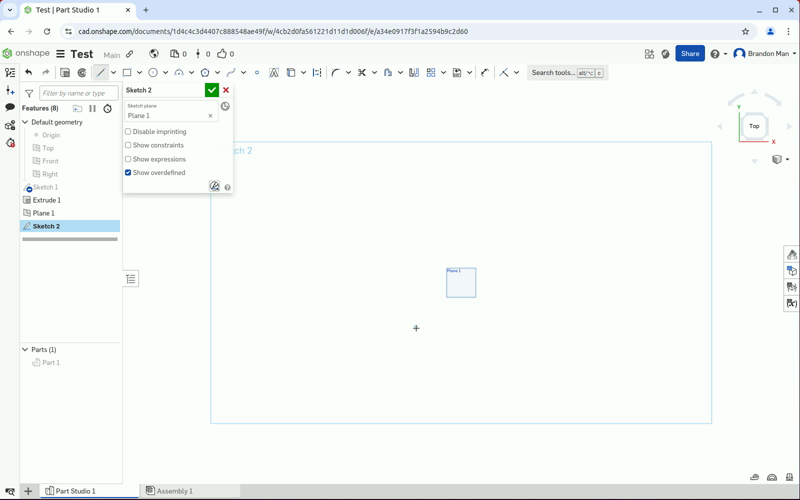
key_down(shift)
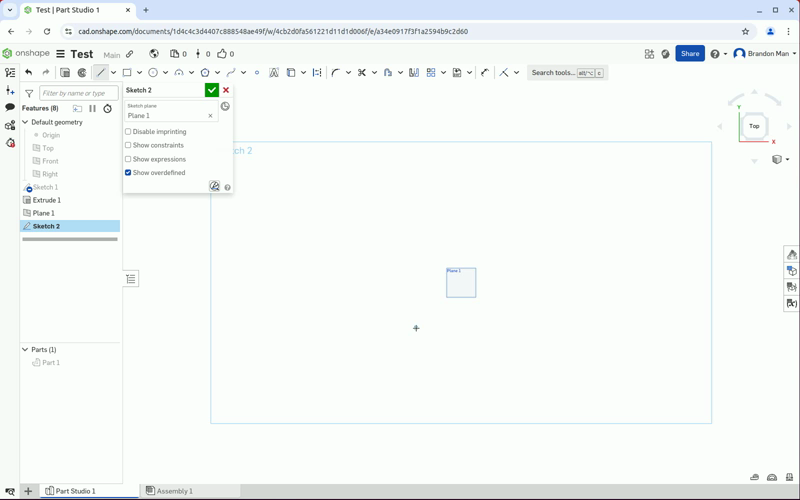
mouse_move(506, 327)
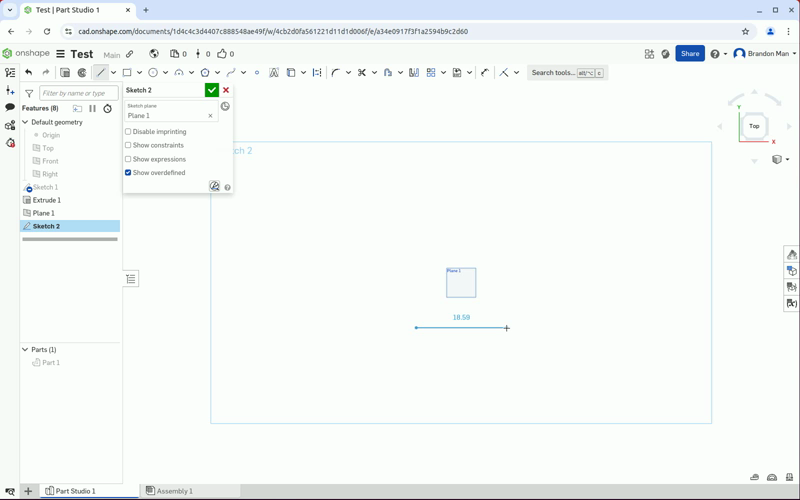
click(506, 327)
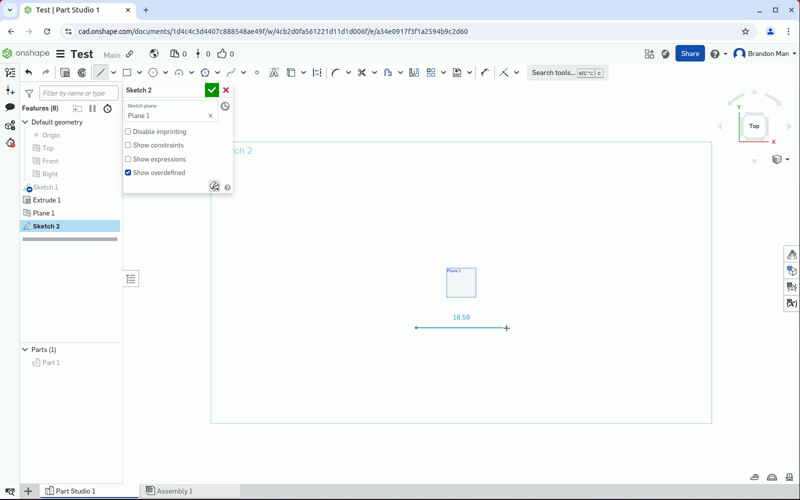
key_up(shift)
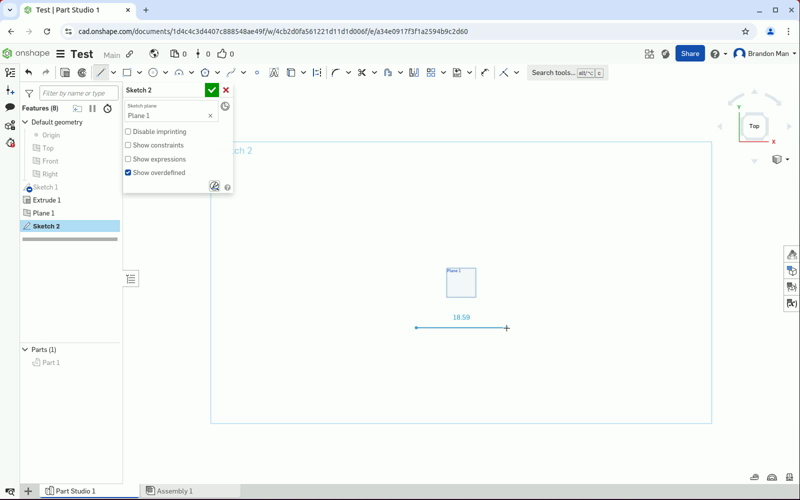
key_down(shift)
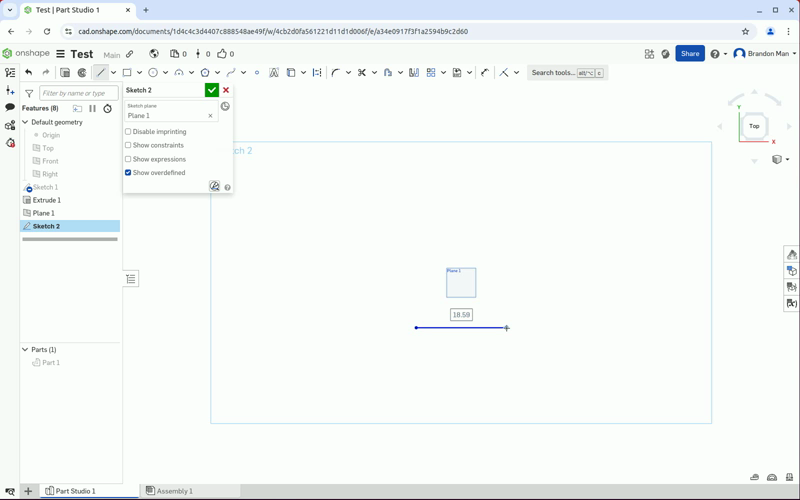
mouse_move(506, 237)
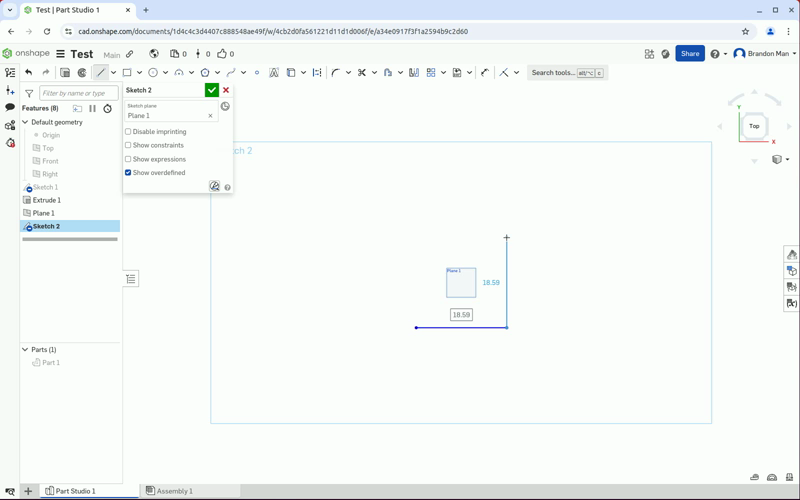
click(506, 237)
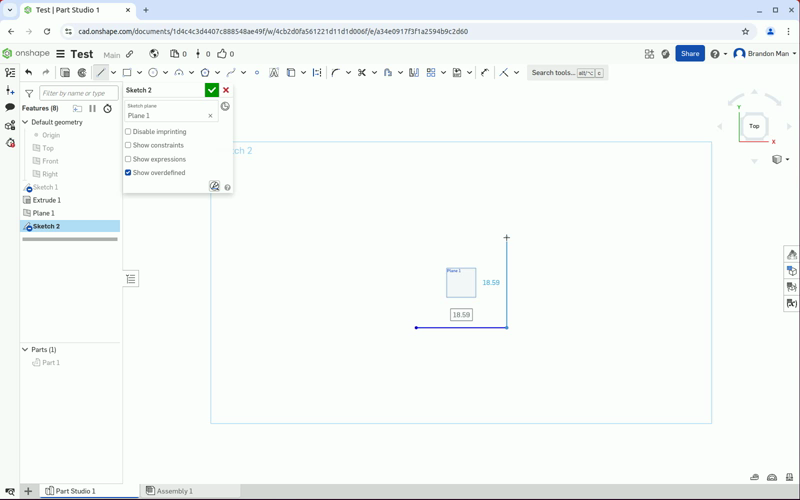
key_up(shift)
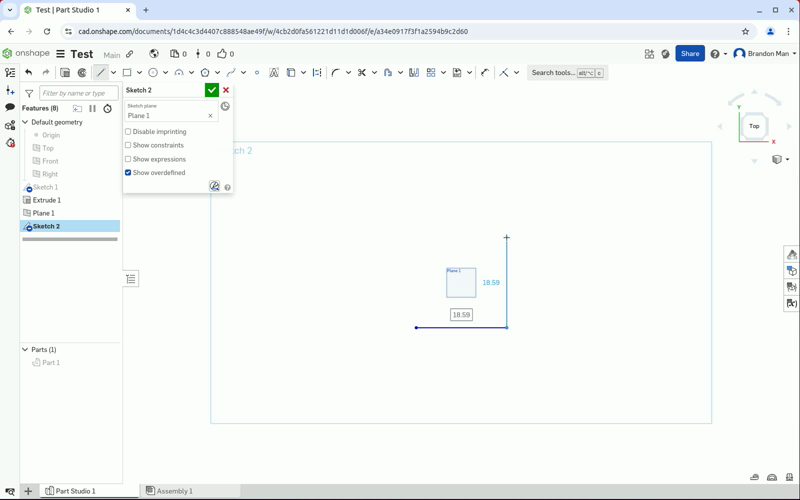
key_down(shift)
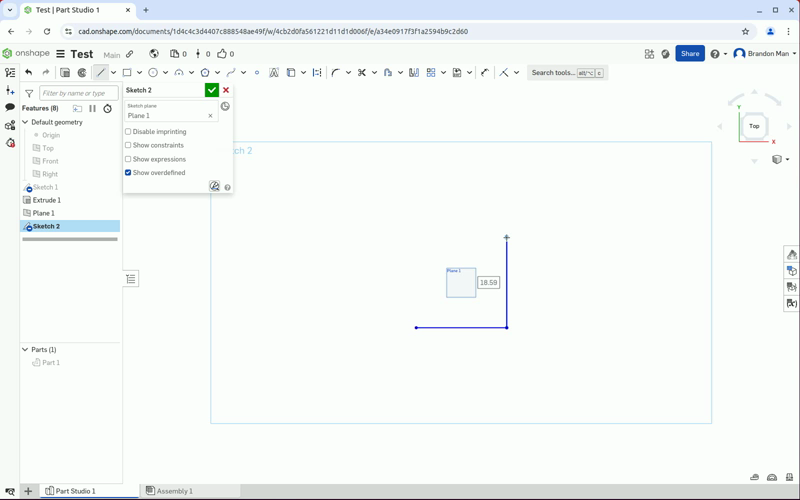
mouse_move(416, 237)
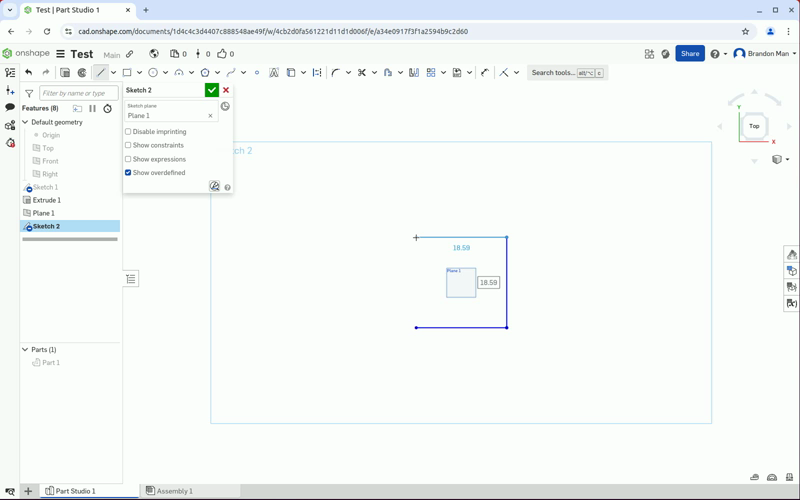
click(416, 237)
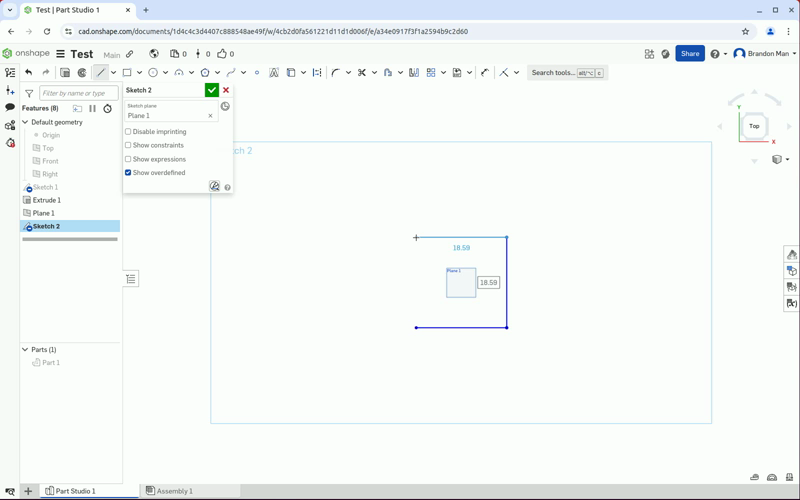
key_up(shift)
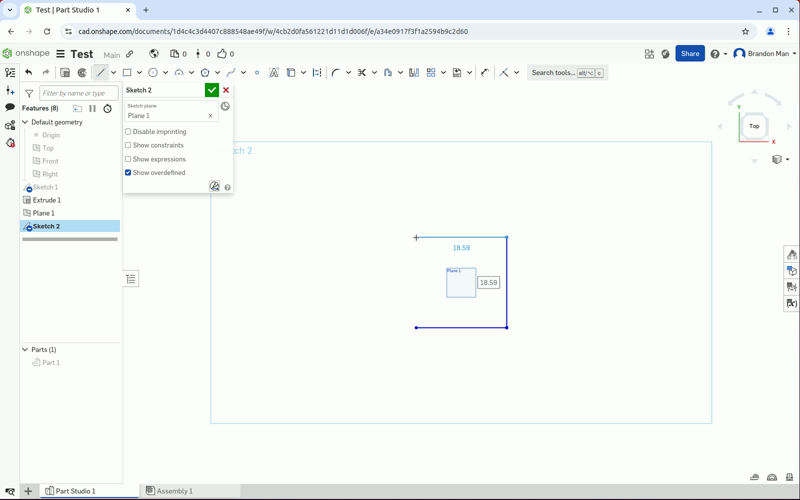
key_down(shift)
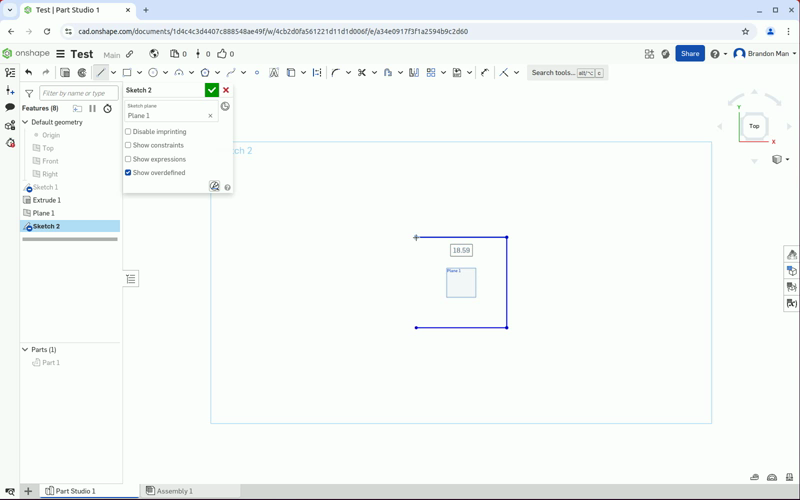
mouse_move(416, 327)
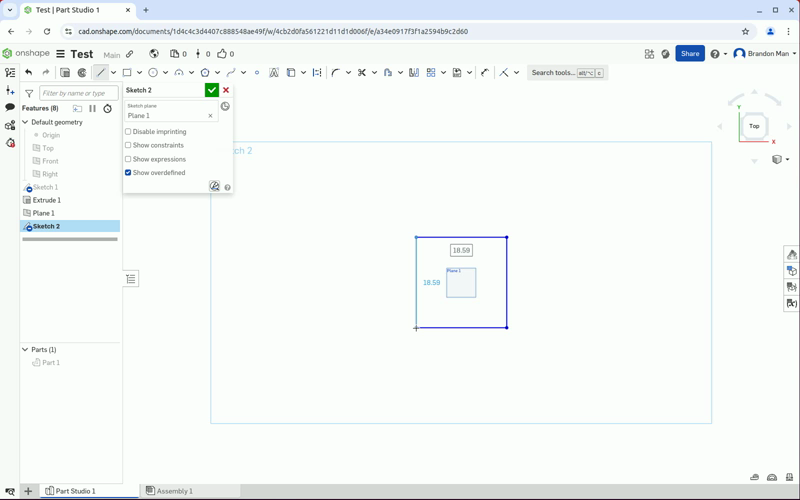
key_up(shift)
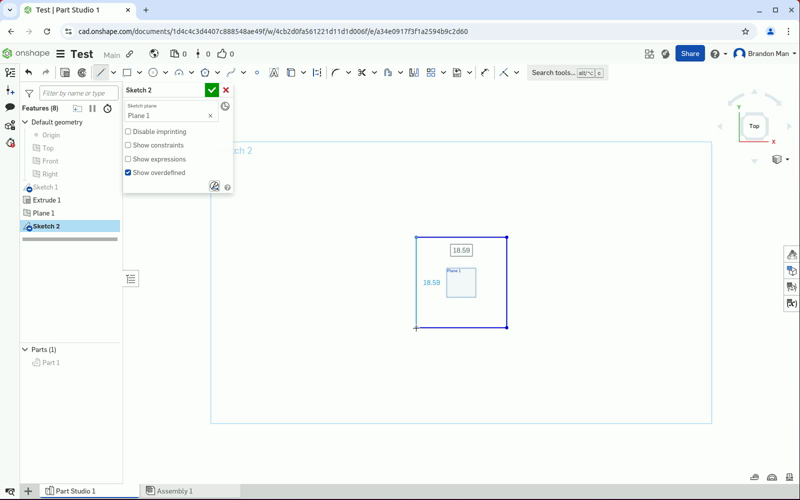
click(416, 327)
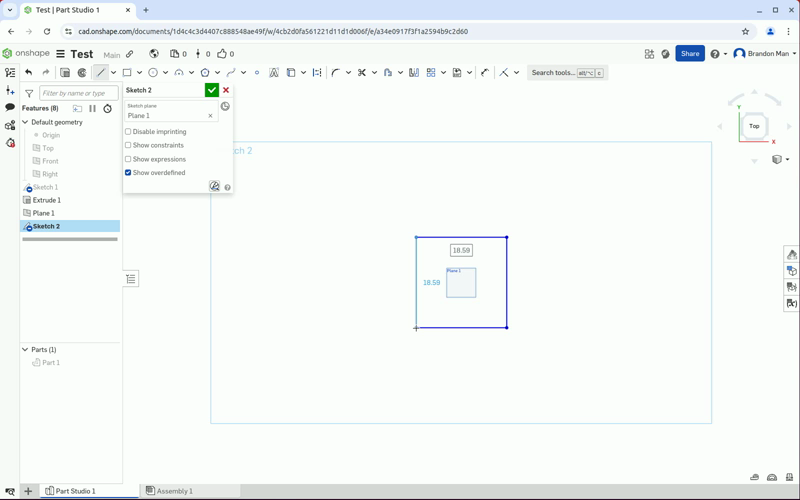
key(esc)
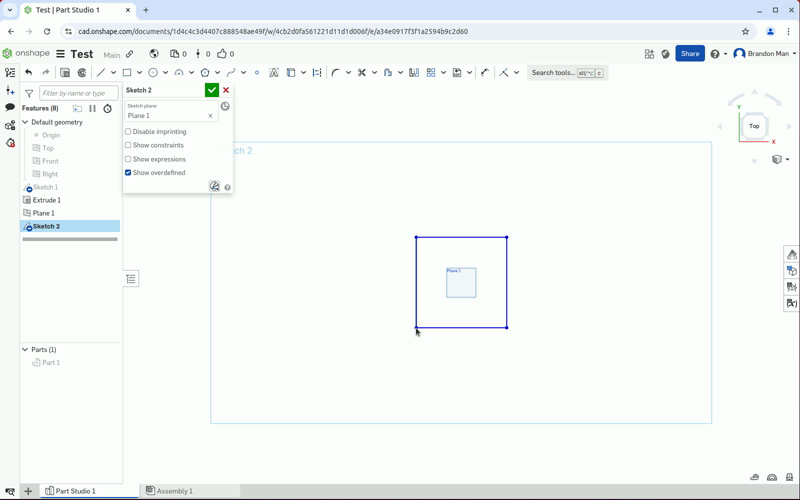
mouse_move(426, 265)
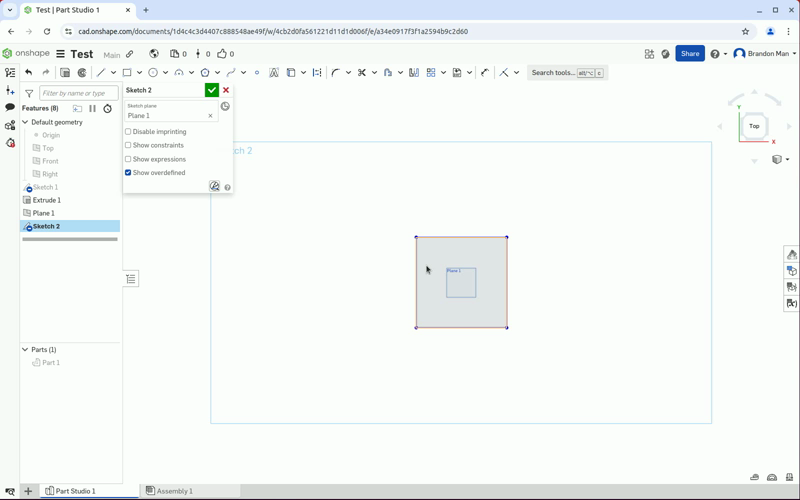
click(426, 265)
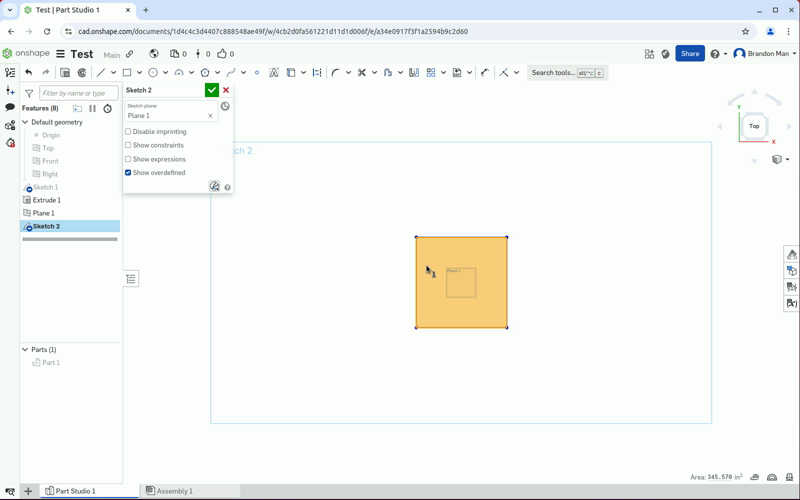
mouse_move(73, 352)
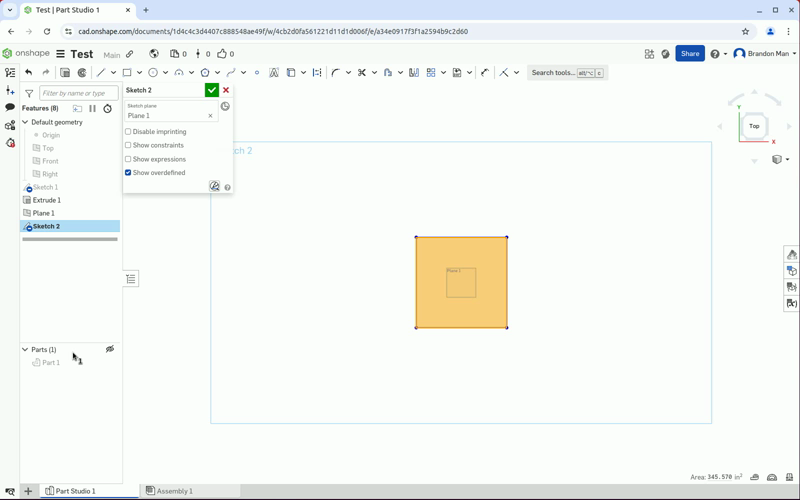
key(shift+y)
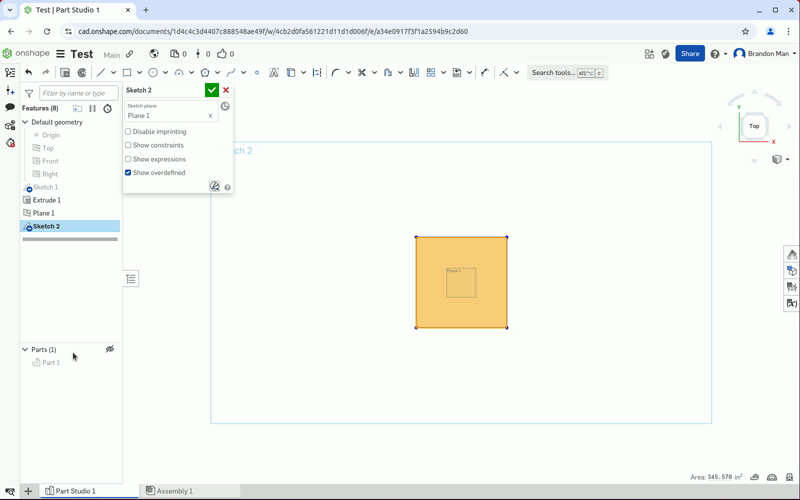
key(shift+e)
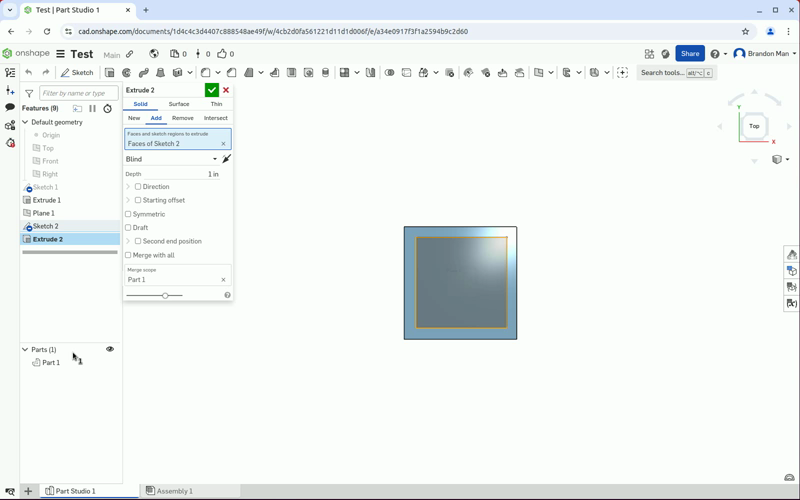
mouse_move(143, 106)
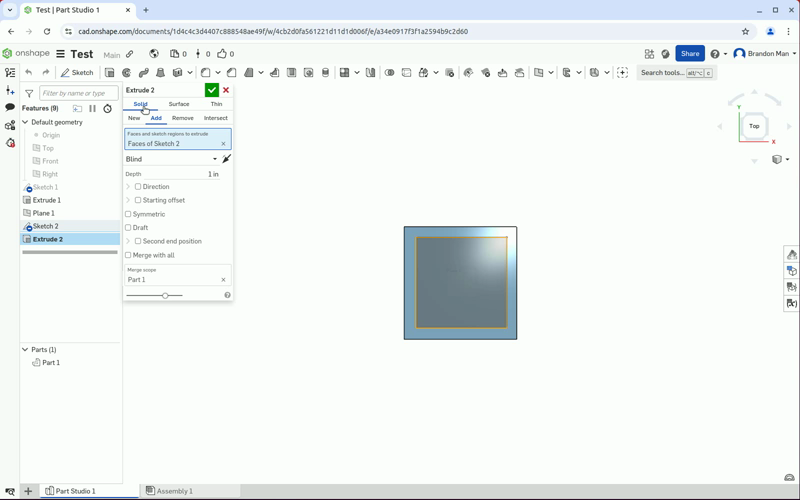
click(143, 106)
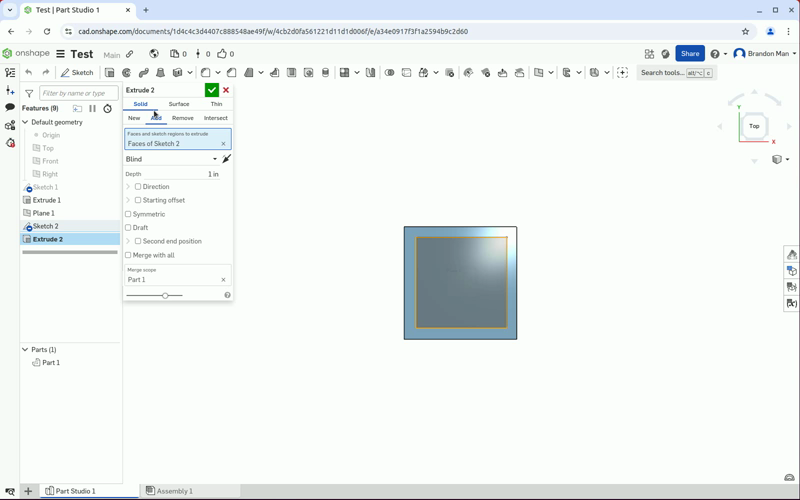
mouse_move(186, 120)
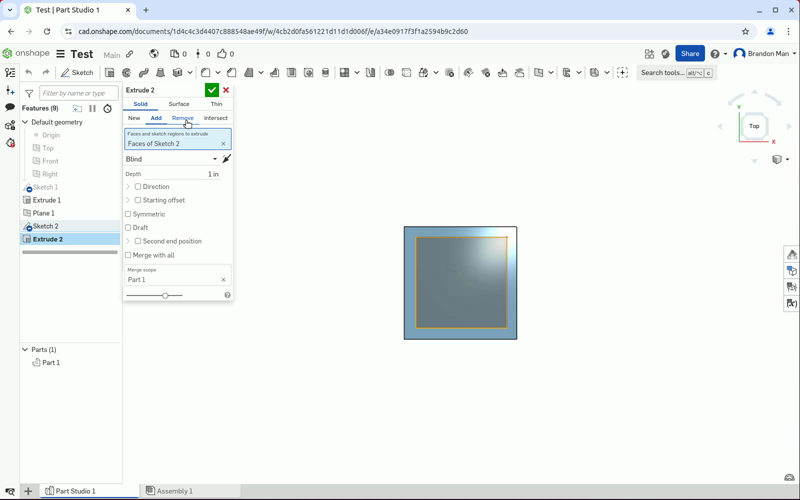
click(186, 120)
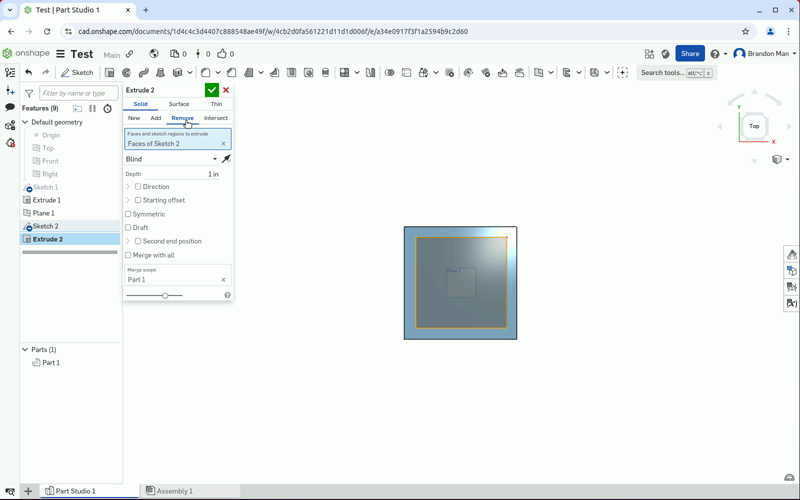
key(tab, 4)
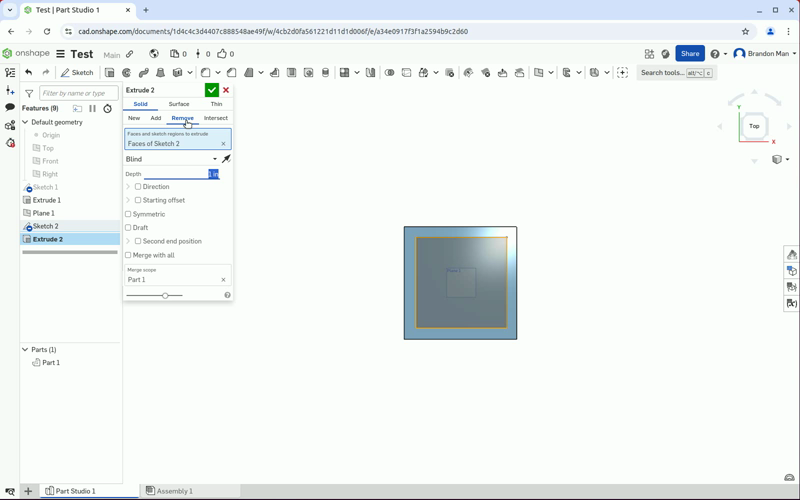
text(27.682)
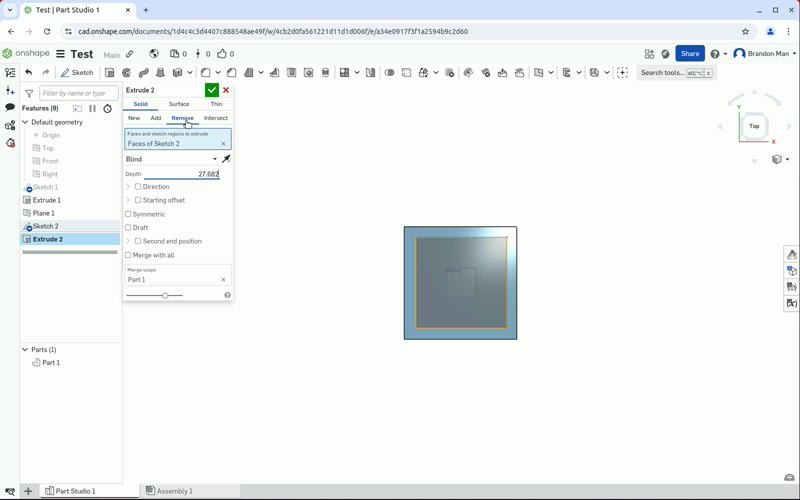
key(tab, 6)
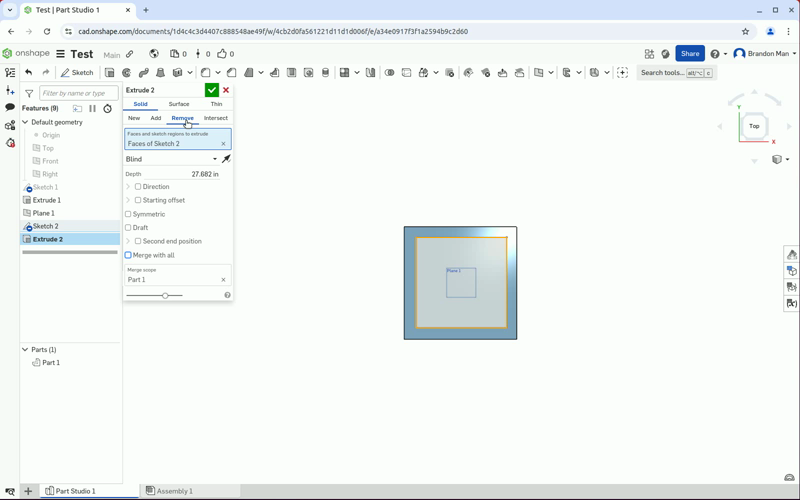
key(space)
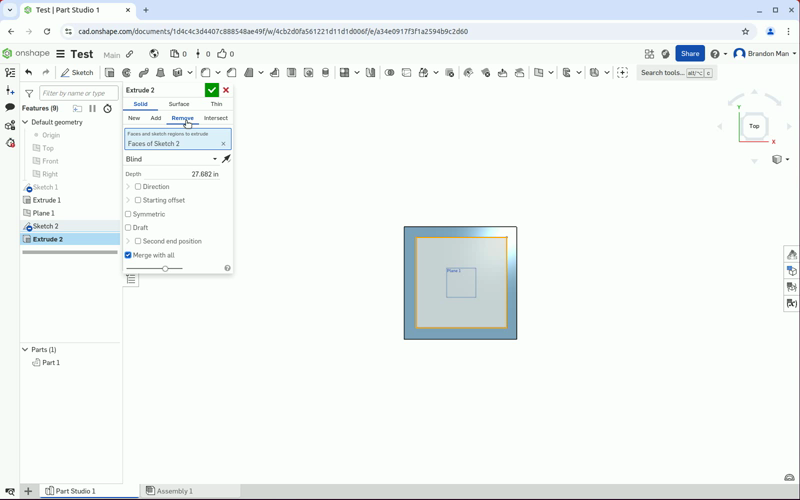
key(enter)
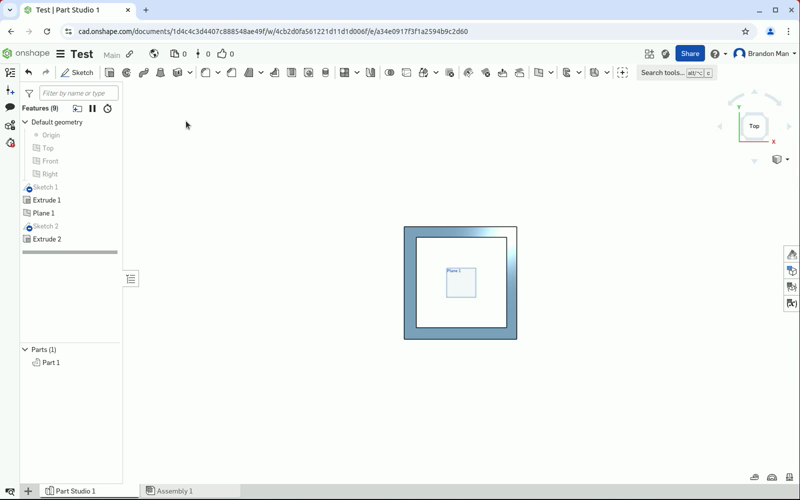
key(shift+h)
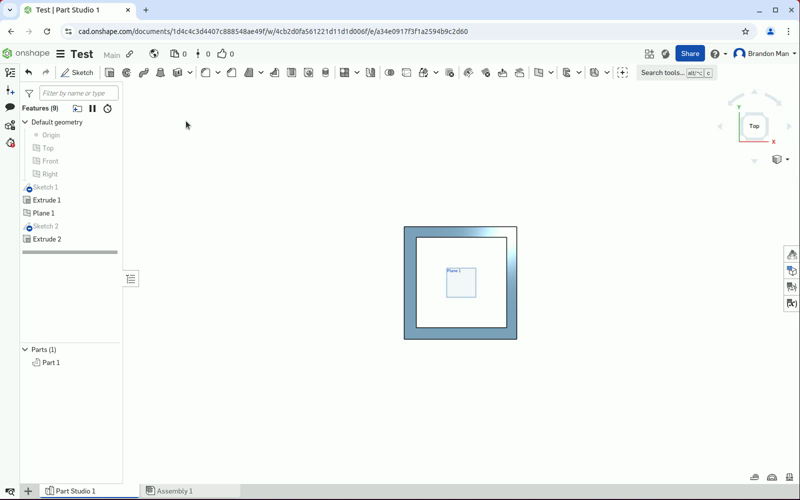
key(shift+h)
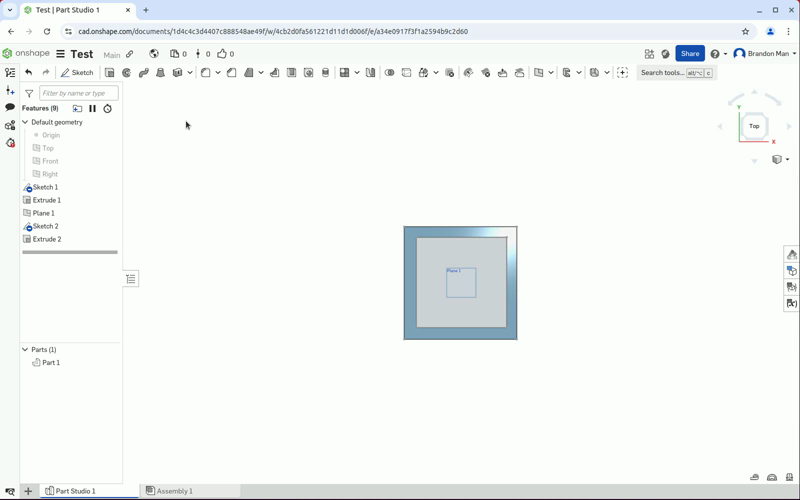
key(shift+7)
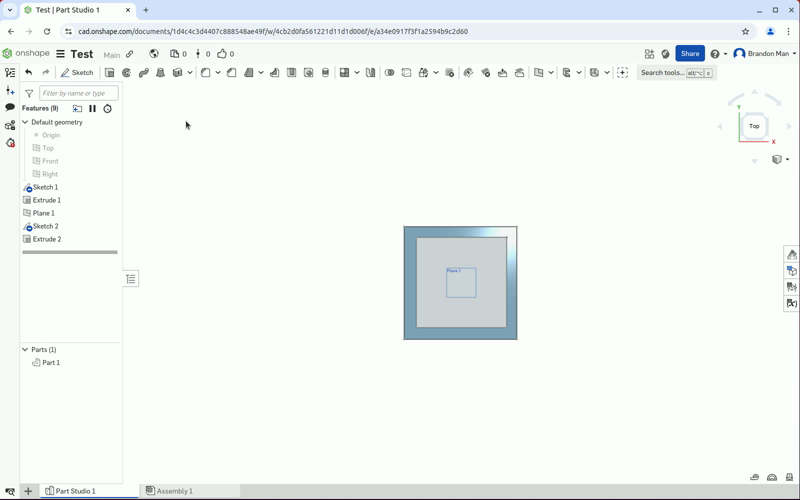
key(up, 3)
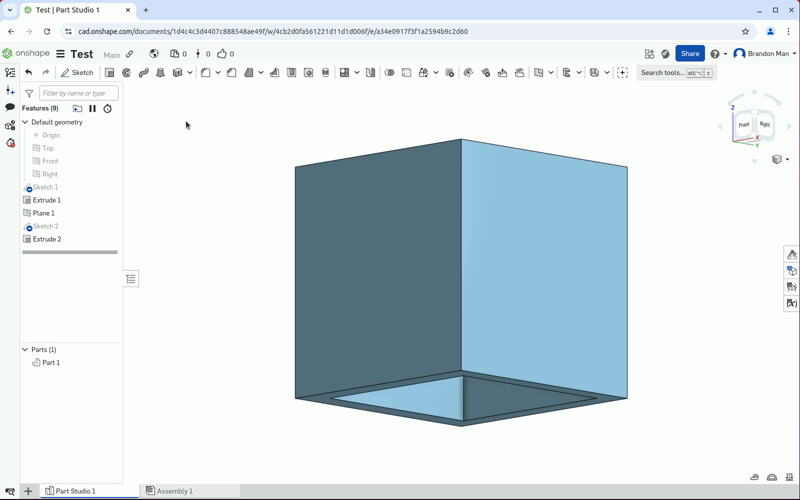
key(left, 3)
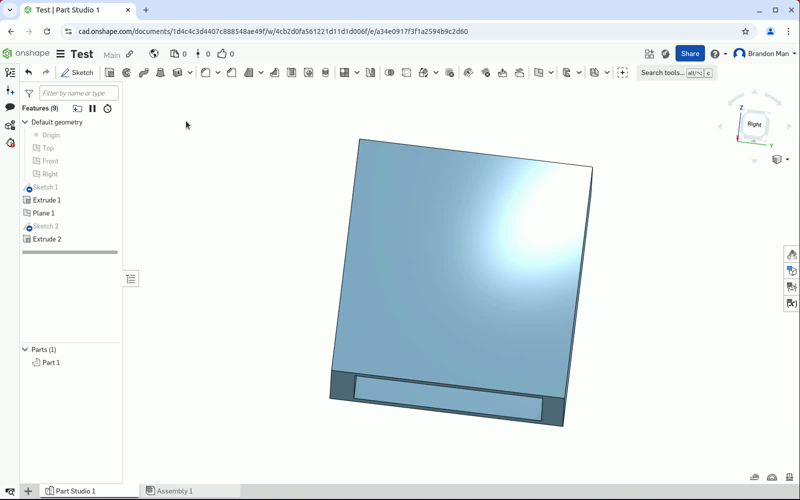
key(right, 3)
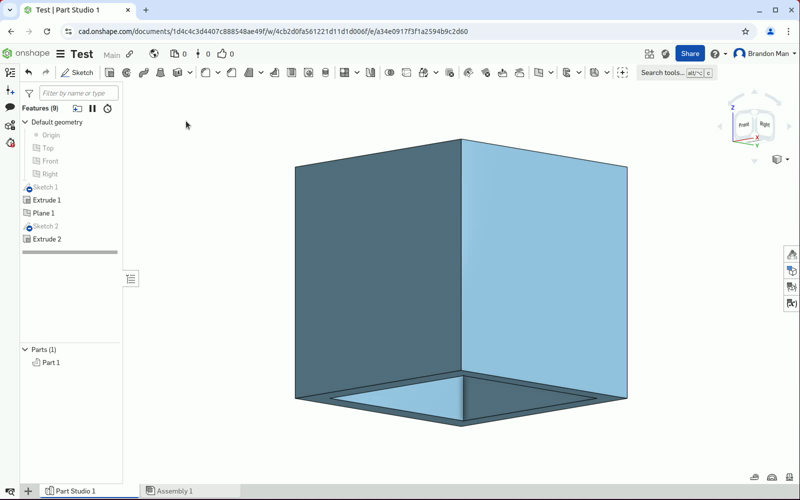
key(down, 3)
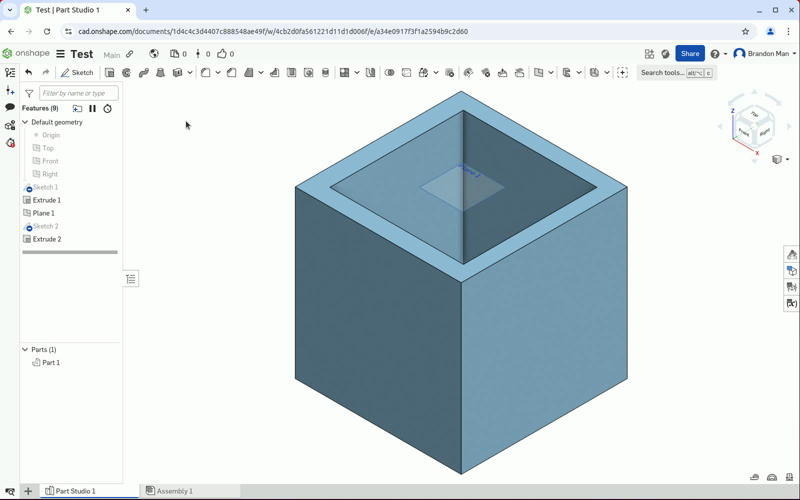
mouse_move(73, 189)
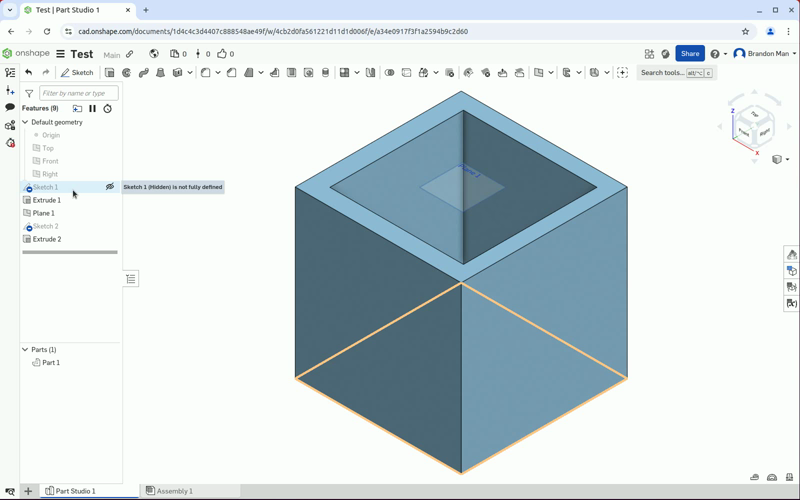
click(73, 189)